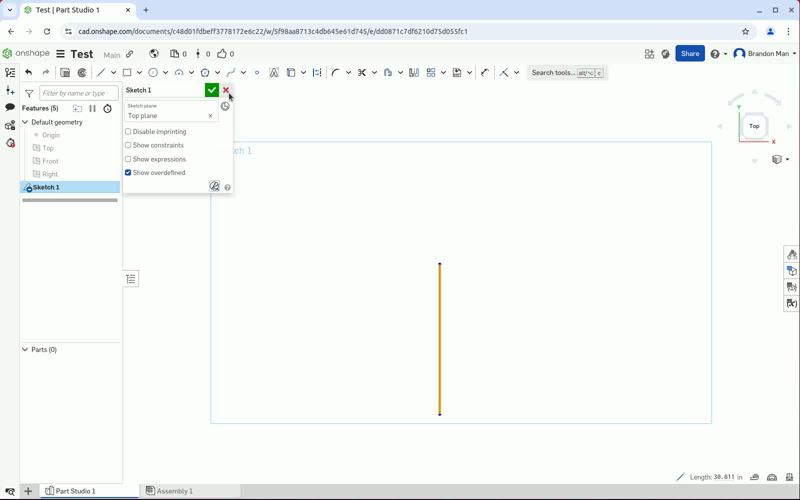
key(shift+h)
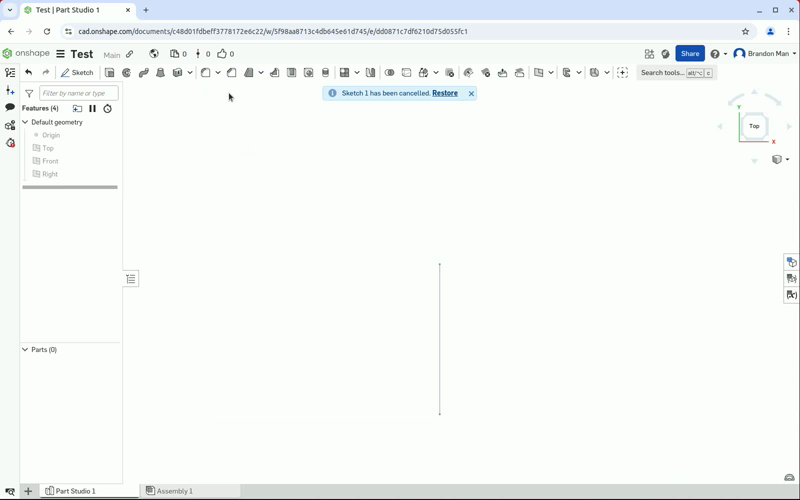
mouse_move(73, 352)
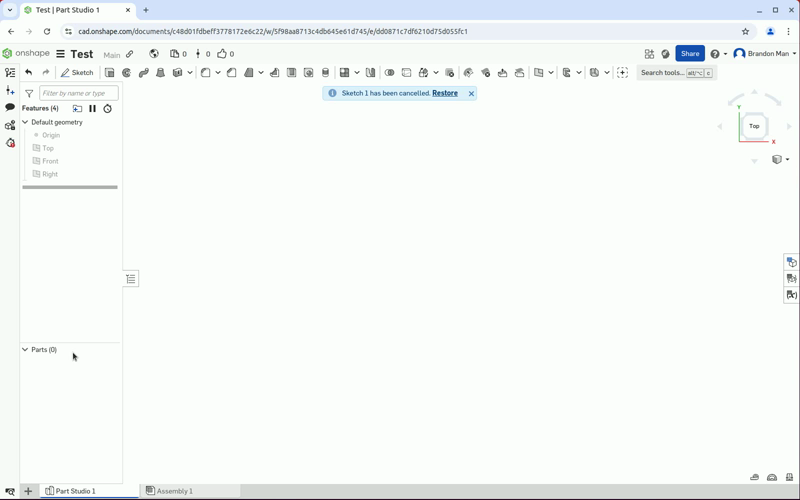
key(y)
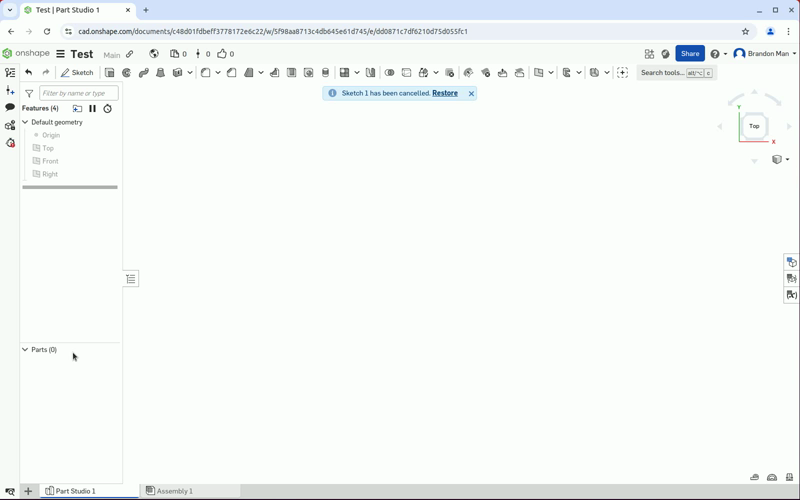
key(shift+p)
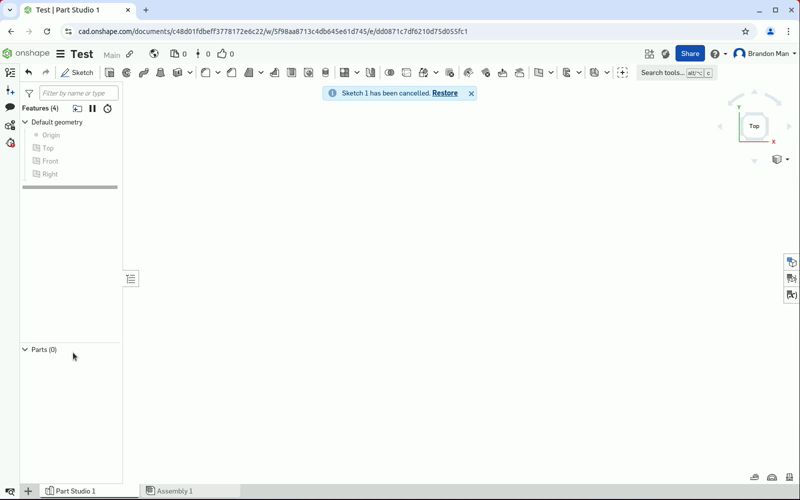
key(space)
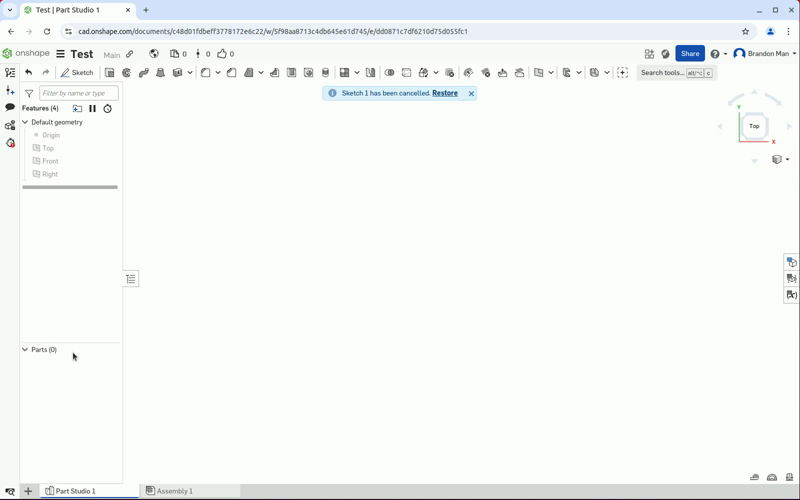
key_down(shift)
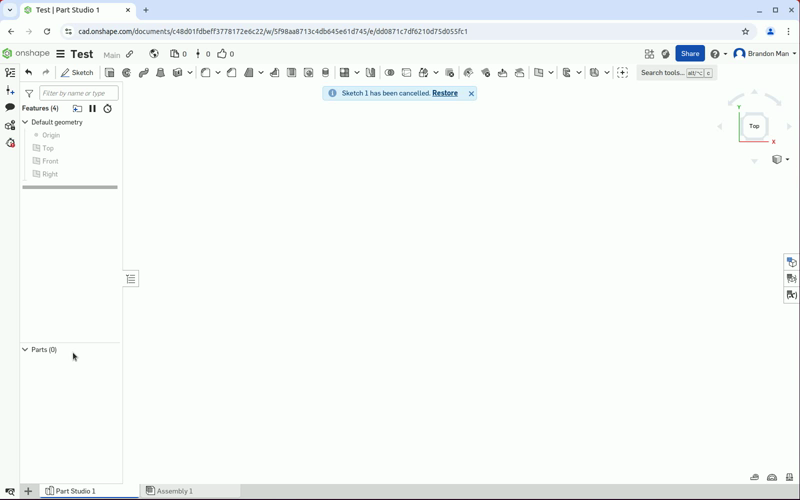
key(up)
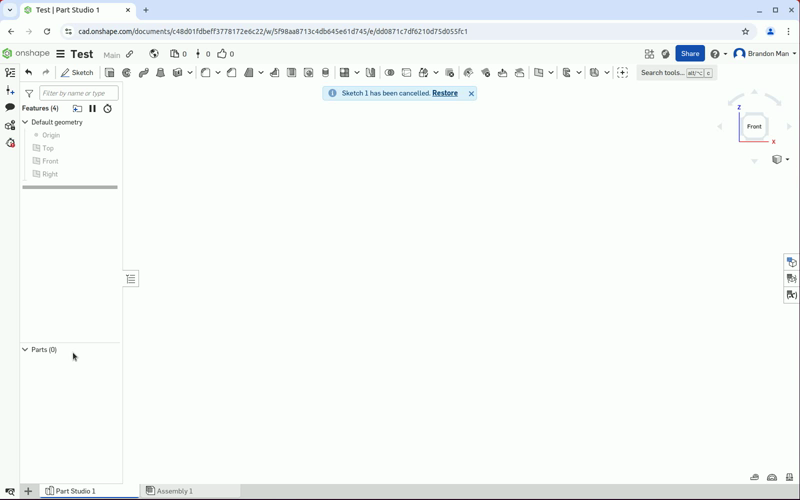
key_up(shift)
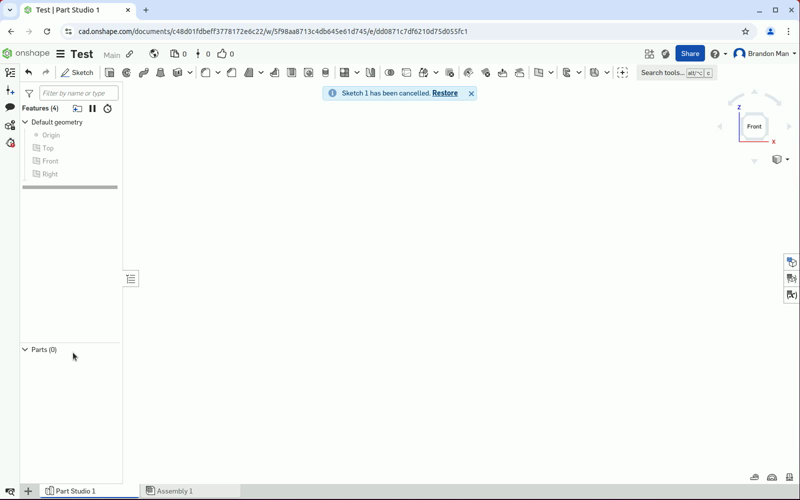
mouse_move(73, 352)
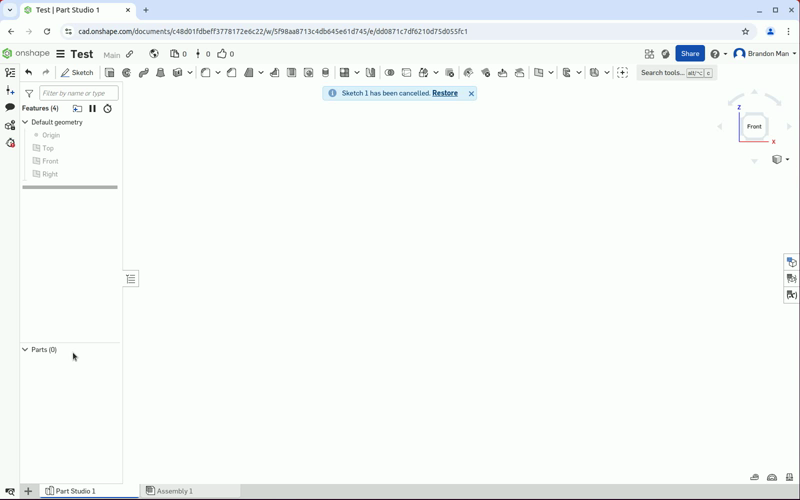
key(shift+y)
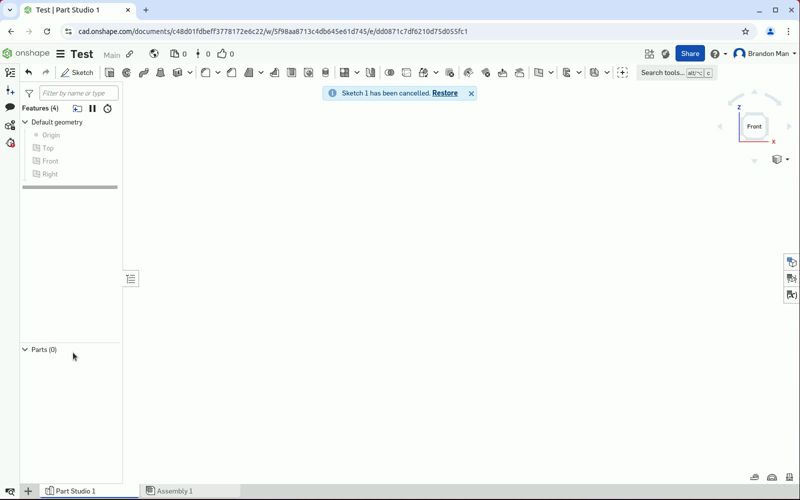
key(shift+s)
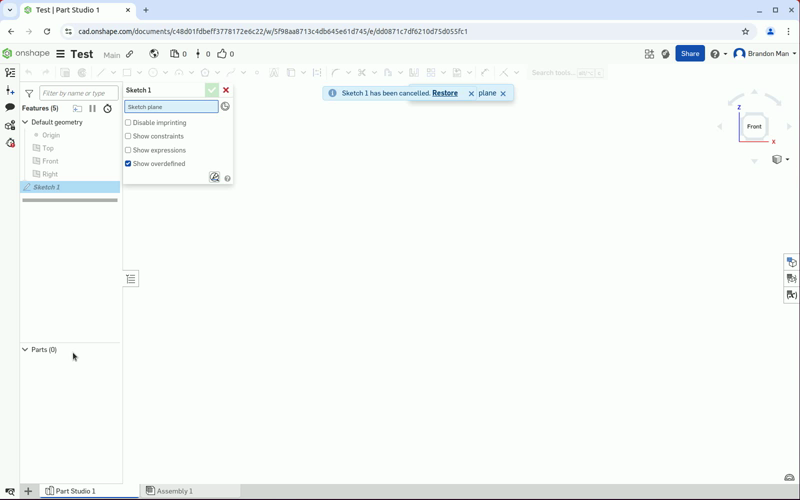
mouse_move(73, 163)
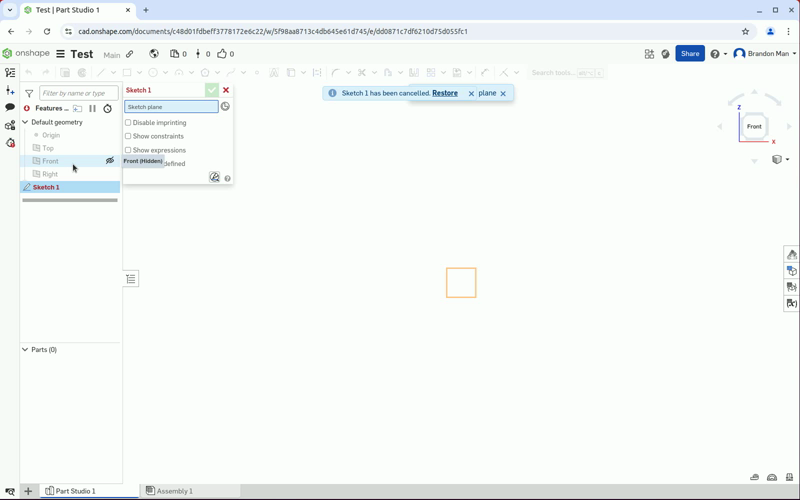
click(73, 163)
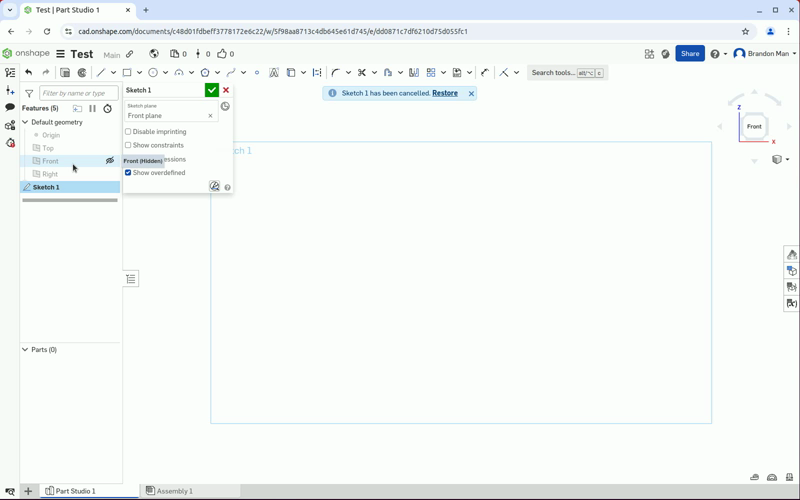
mouse_move(73, 352)
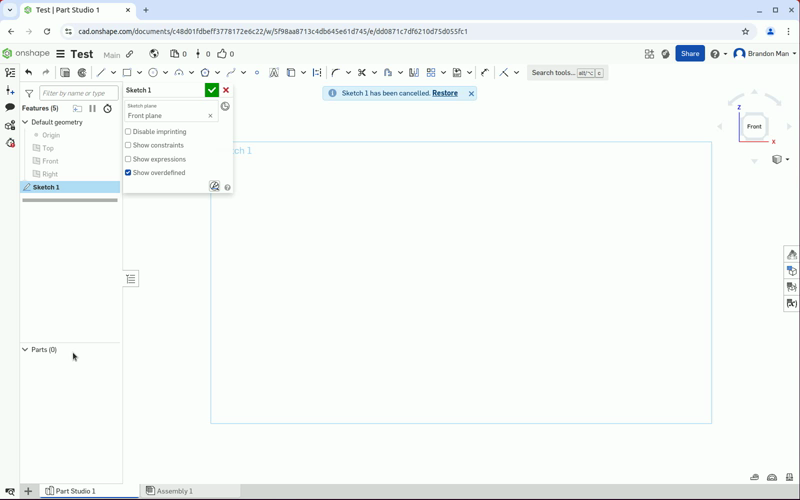
key(y)
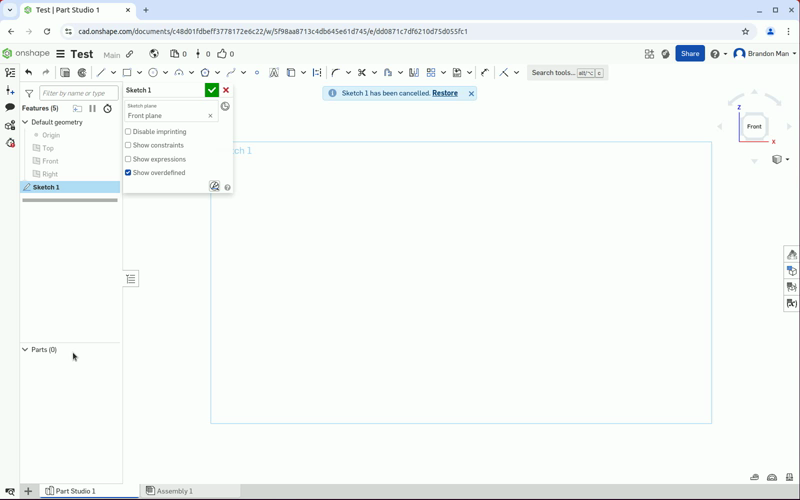
key(a)
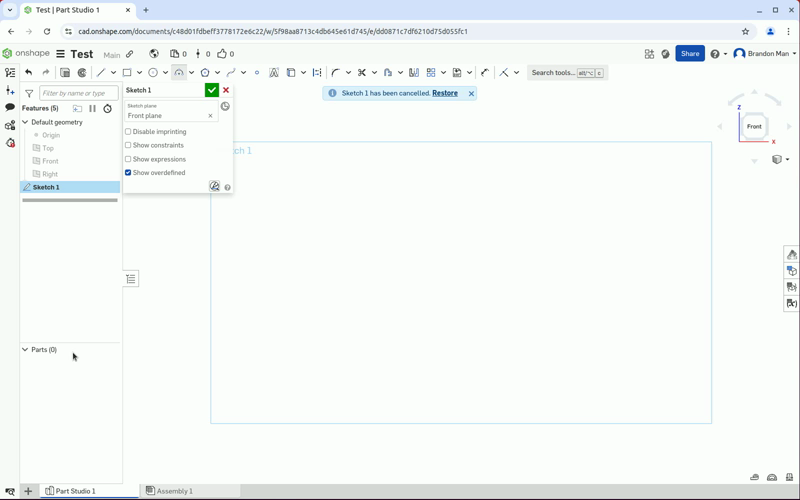
key_down(shift)
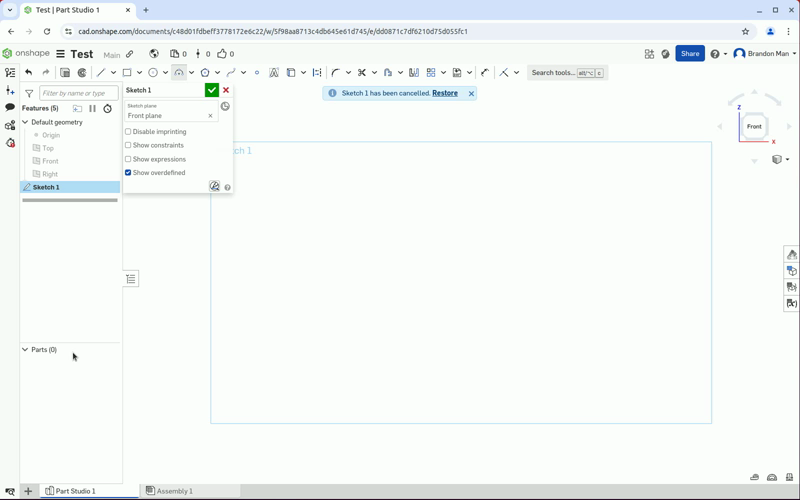
mouse_move(403, 253)
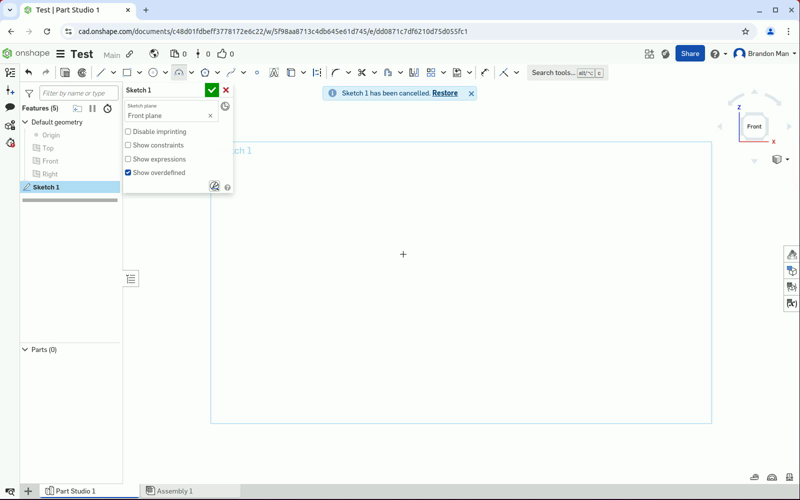
click(403, 253)
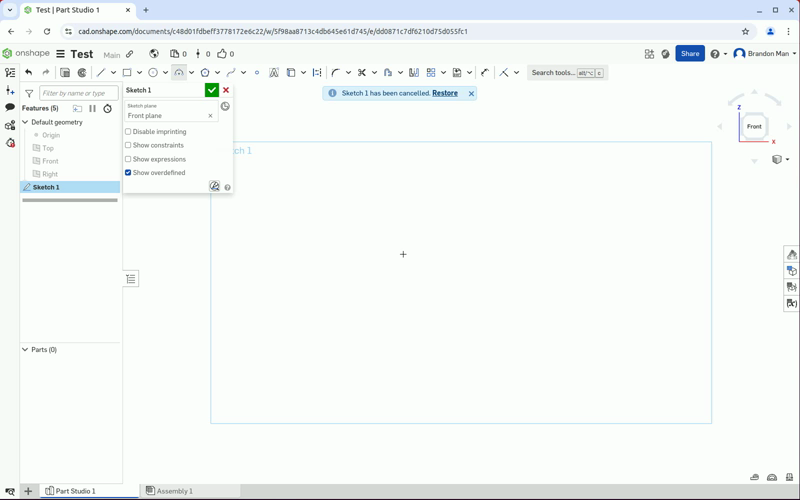
key_up(shift)
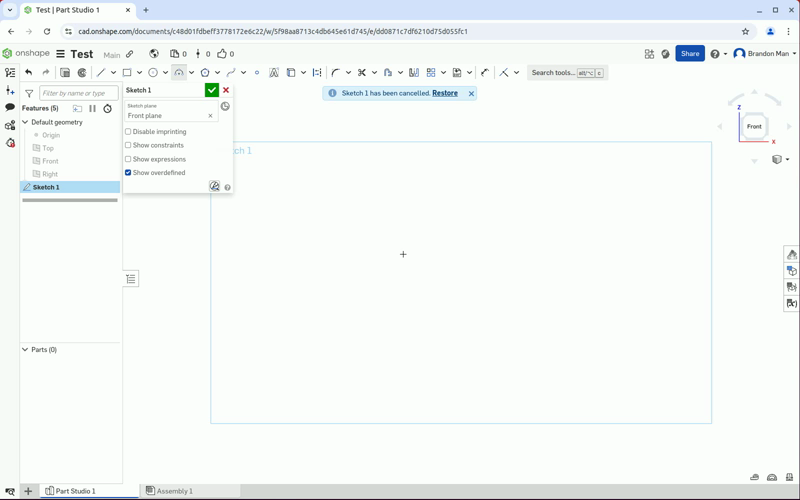
key_down(shift)
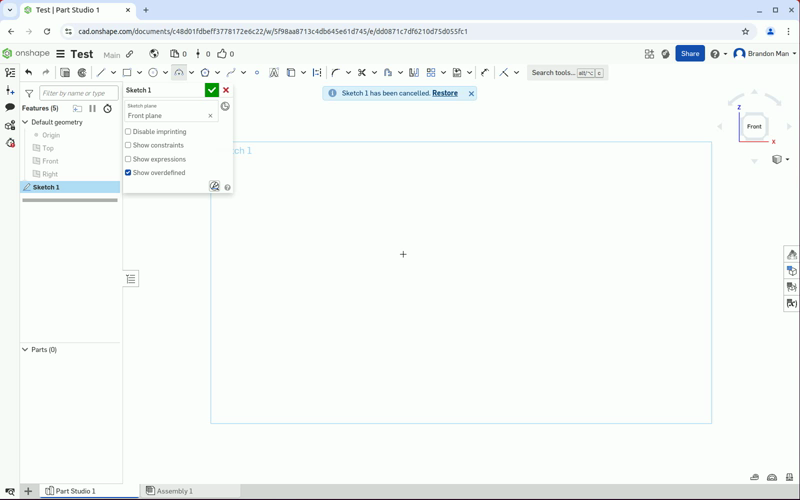
mouse_move(518, 253)
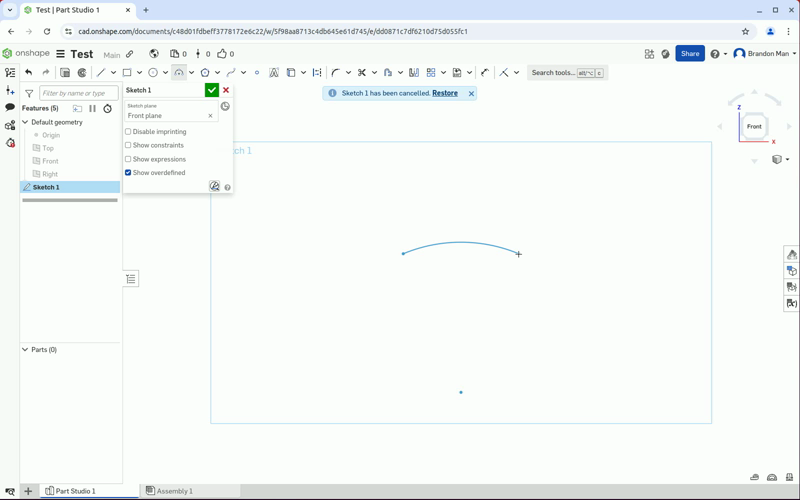
click(518, 253)
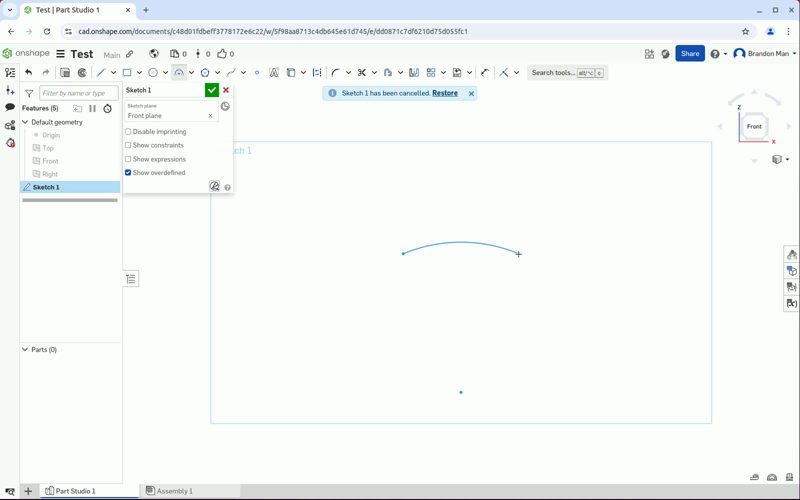
mouse_move(461, 347)
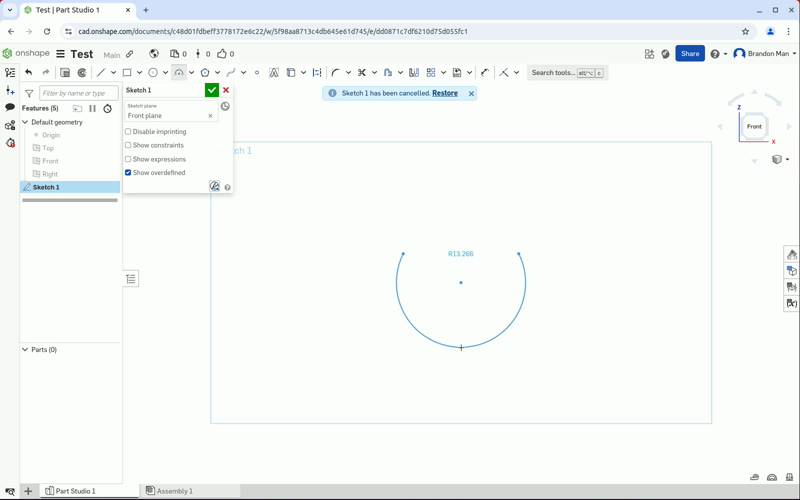
click(461, 347)
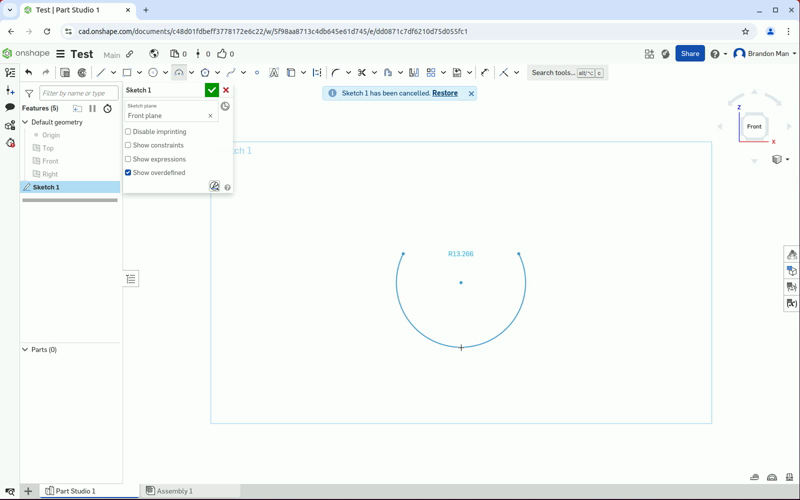
key_up(shift)
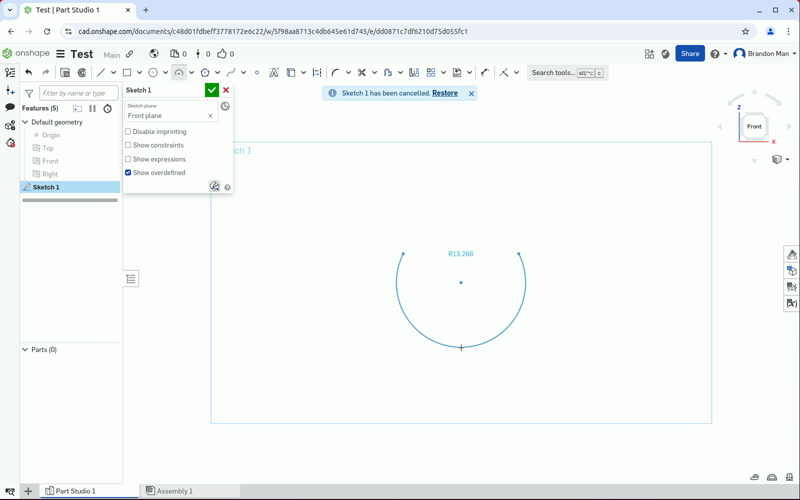
key(esc)
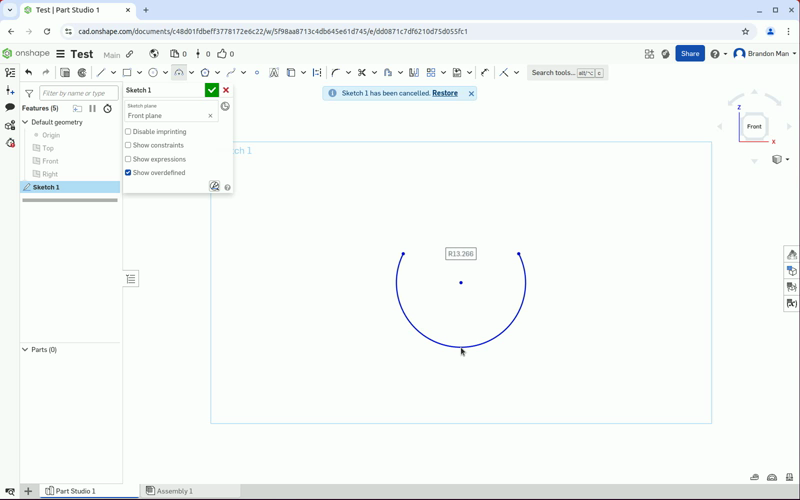
key(l)
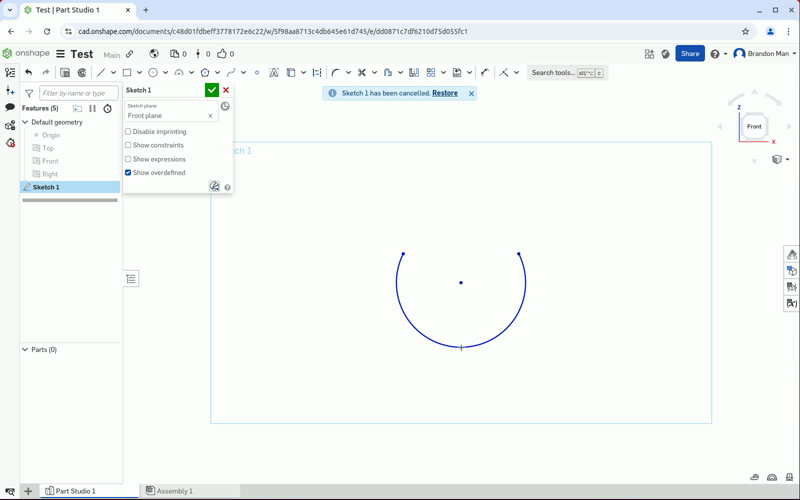
mouse_move(518, 253)
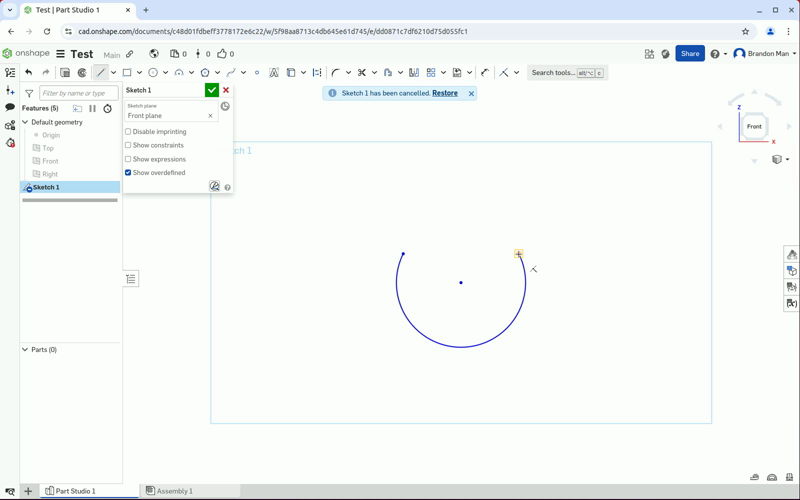
click(518, 253)
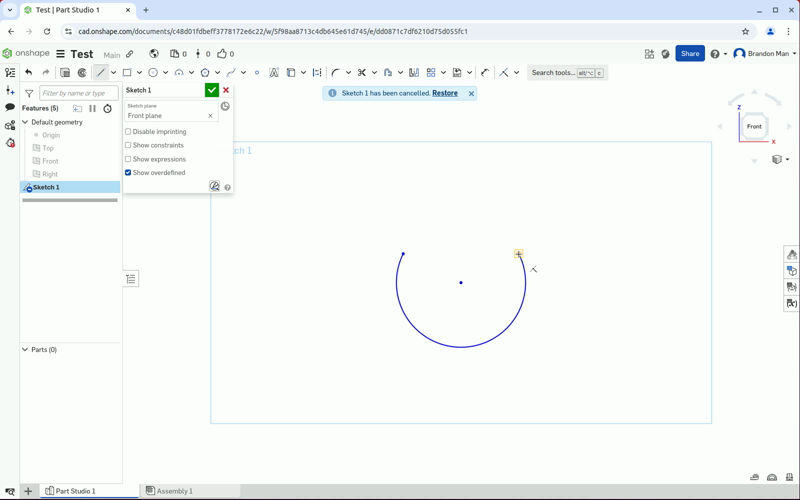
key_down(shift)
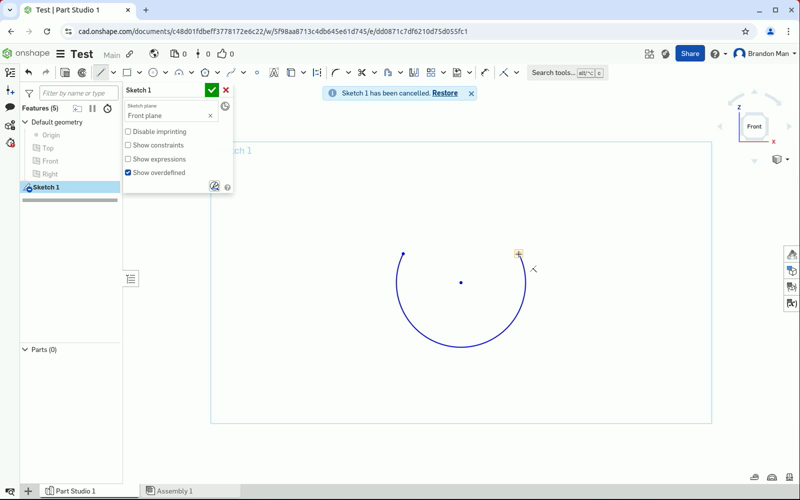
mouse_move(482, 183)
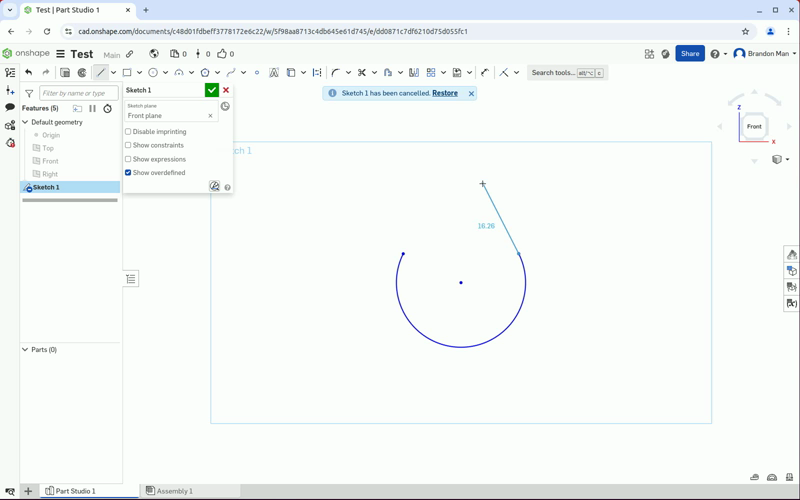
click(482, 183)
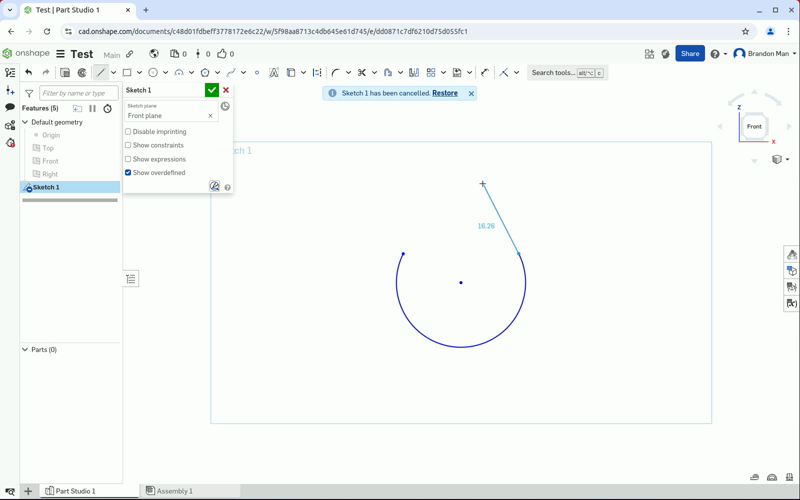
key_up(shift)
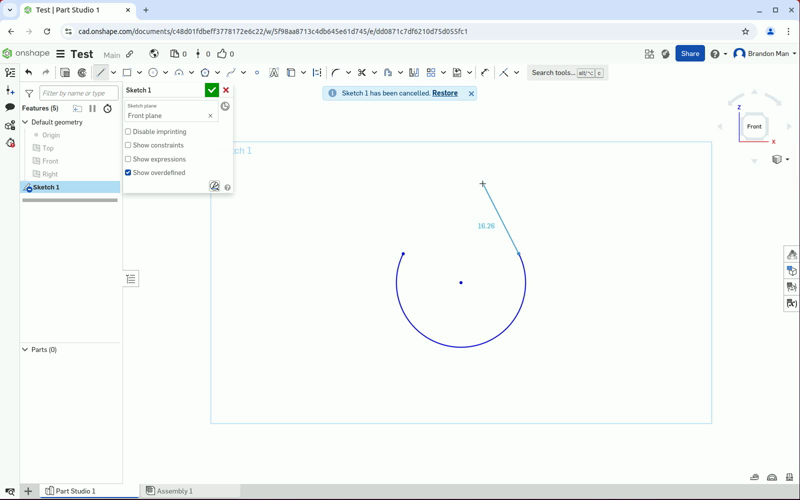
key(esc)
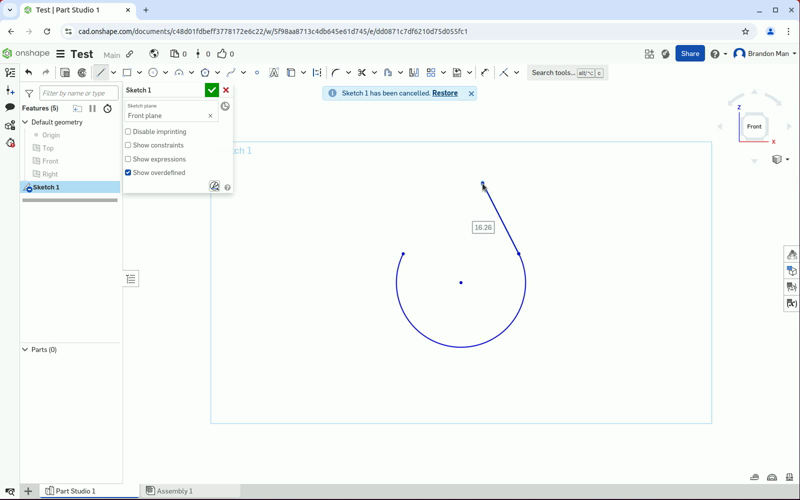
key(a)
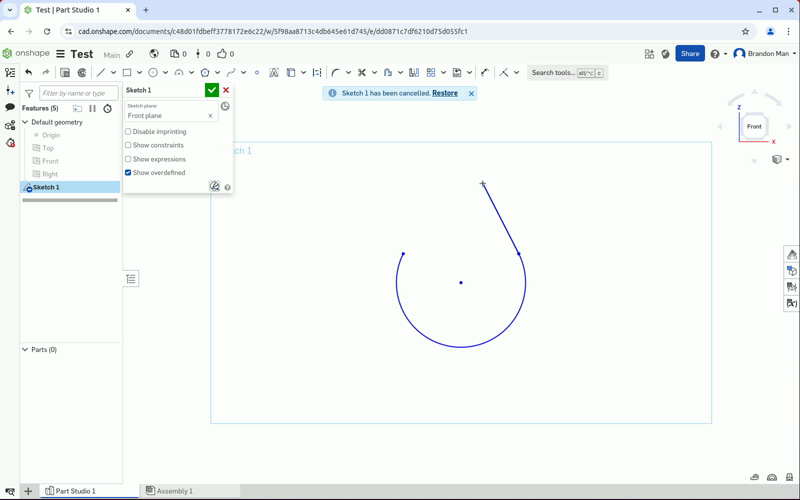
mouse_move(482, 183)
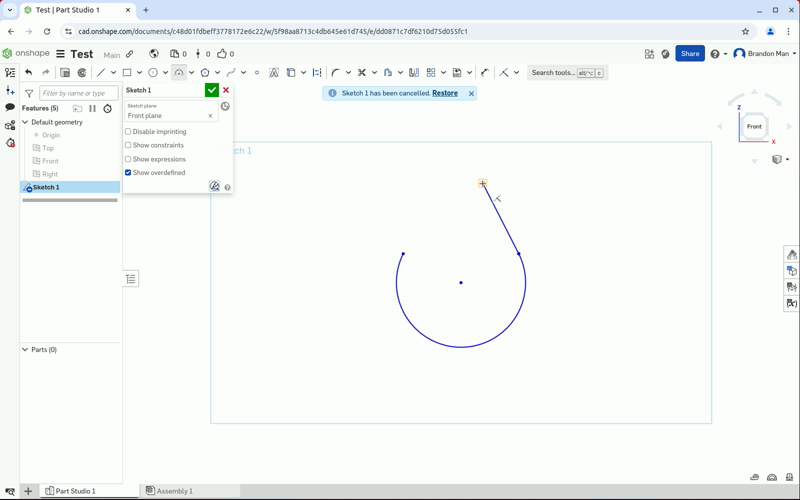
click(482, 183)
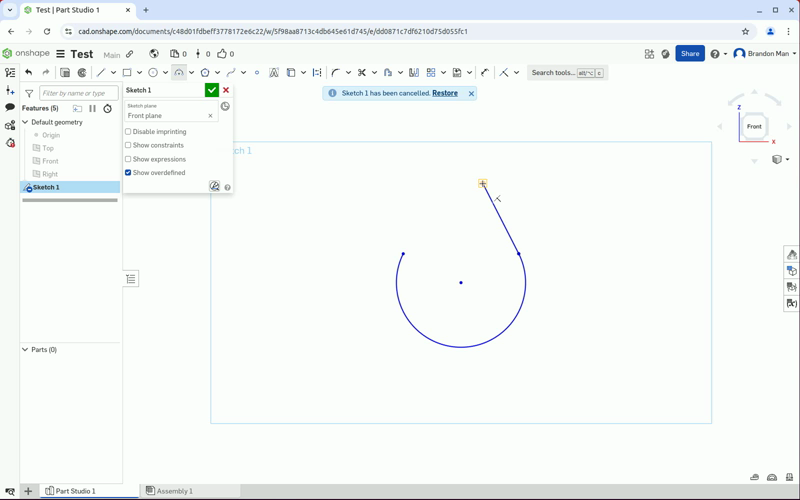
key_down(shift)
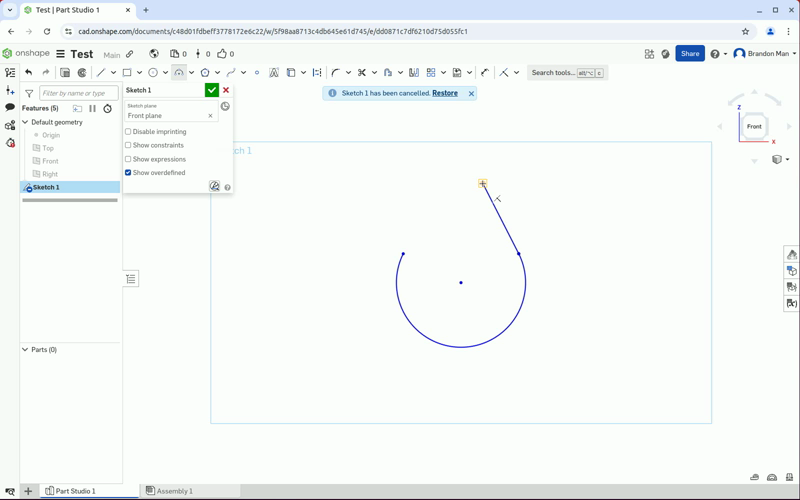
mouse_move(439, 183)
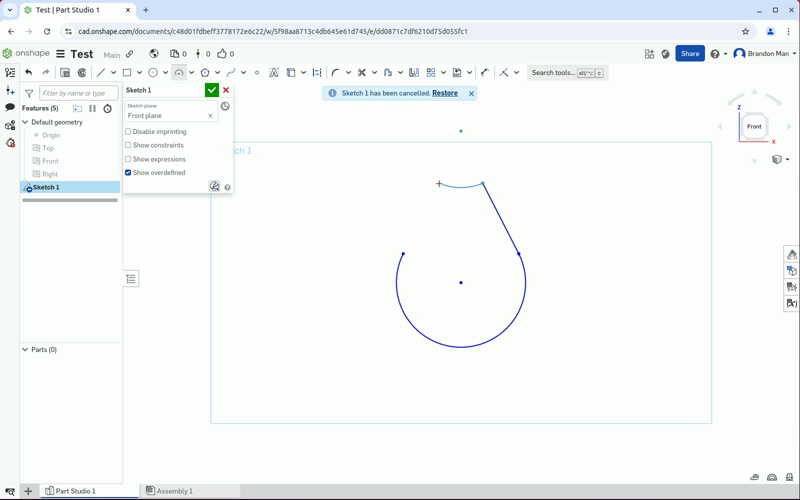
click(439, 183)
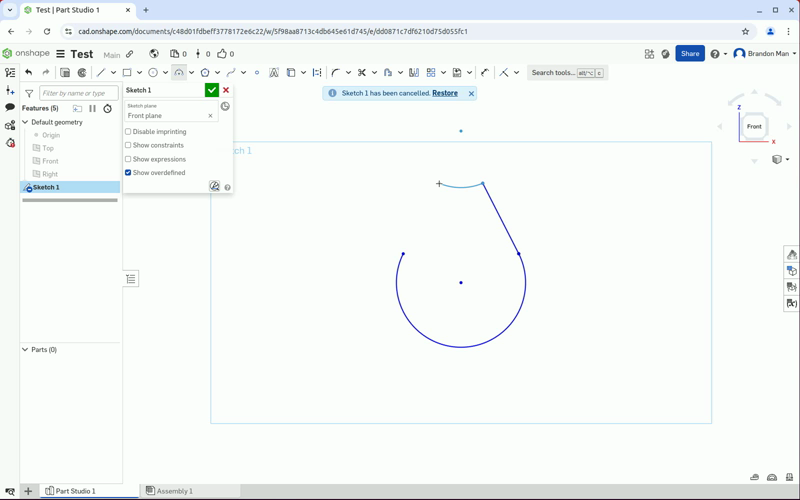
mouse_move(461, 169)
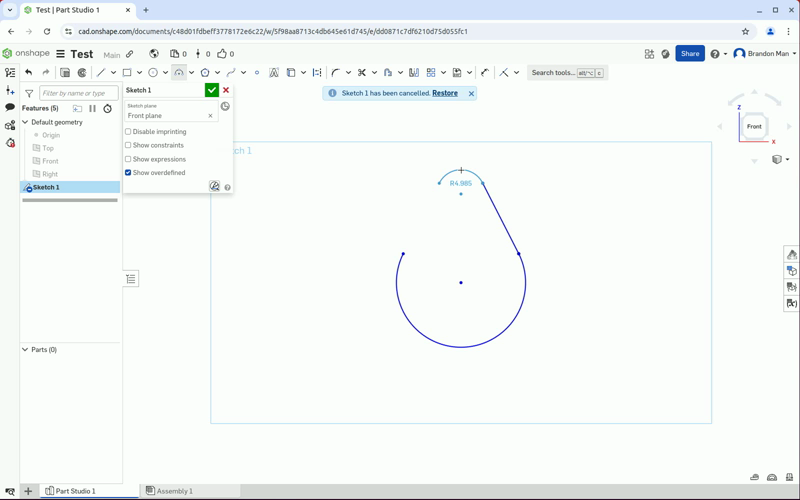
click(461, 169)
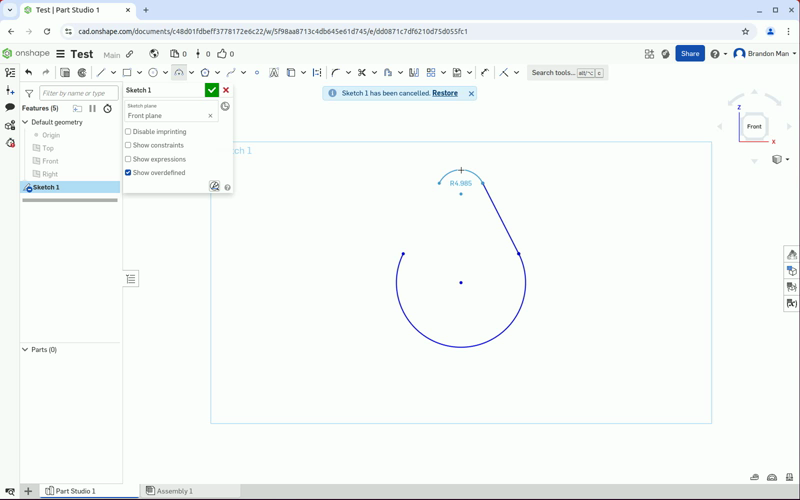
key_up(shift)
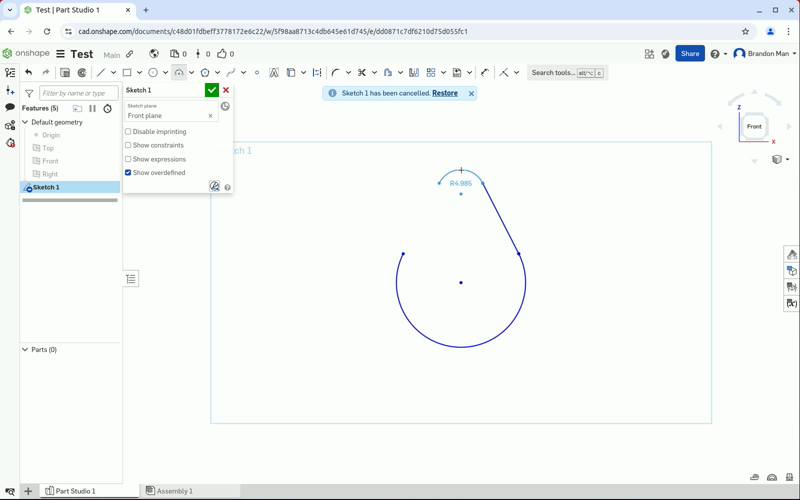
key(esc)
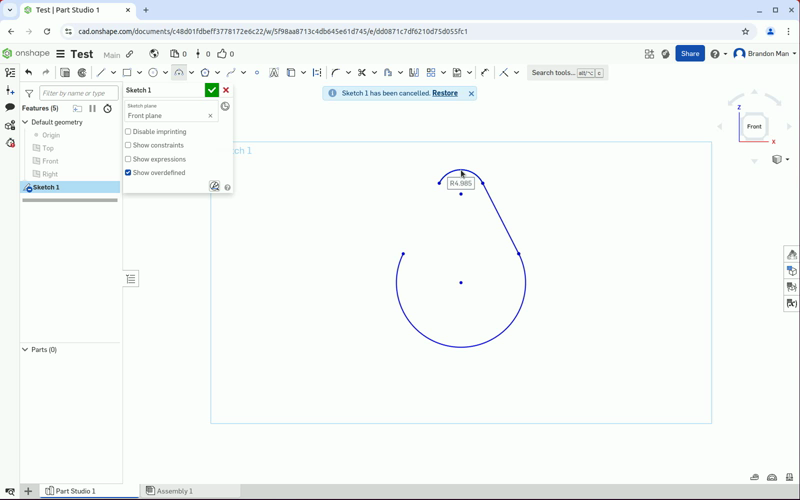
key(l)
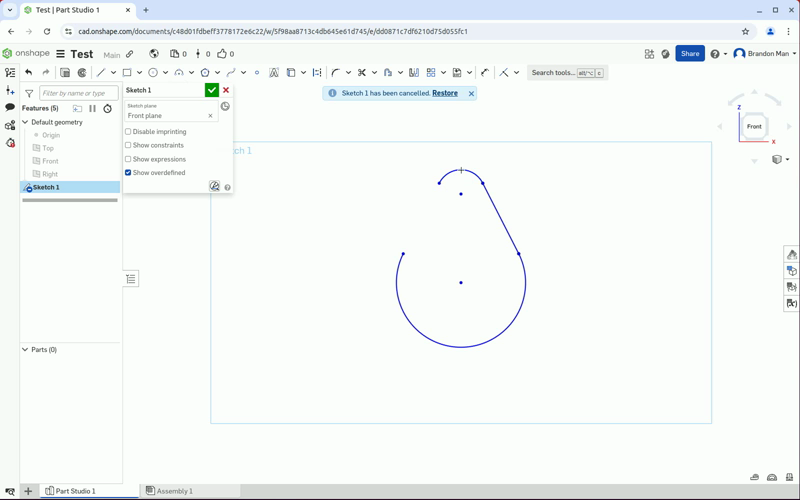
mouse_move(439, 183)
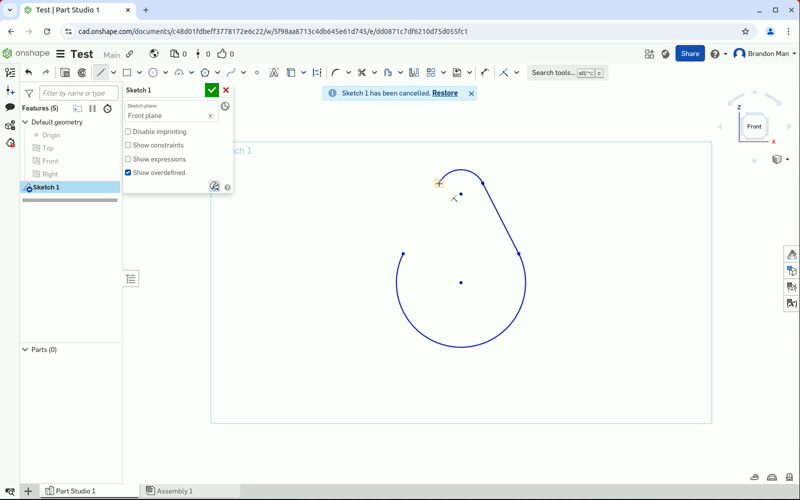
click(439, 183)
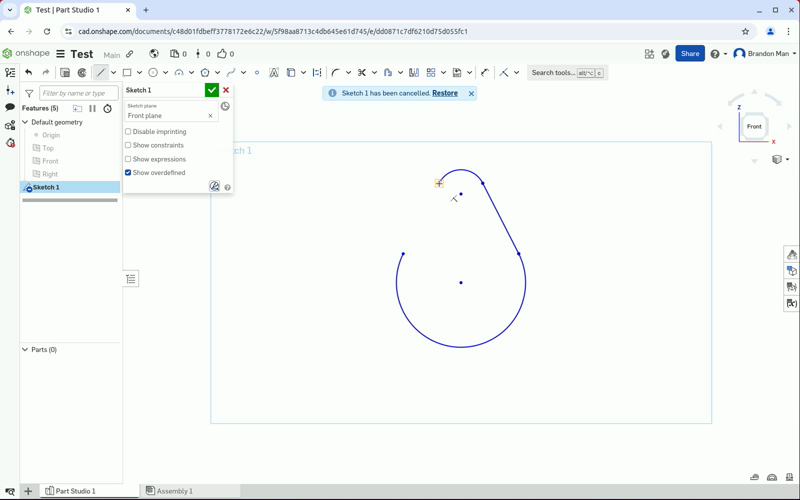
key_down(shift)
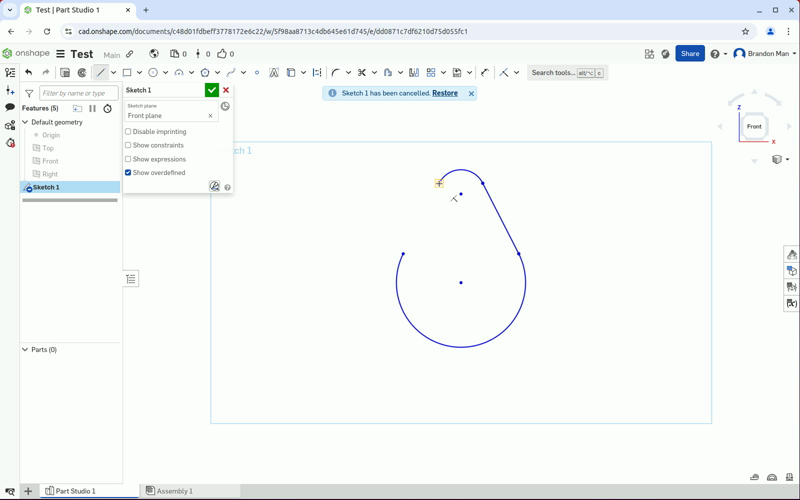
mouse_move(403, 253)
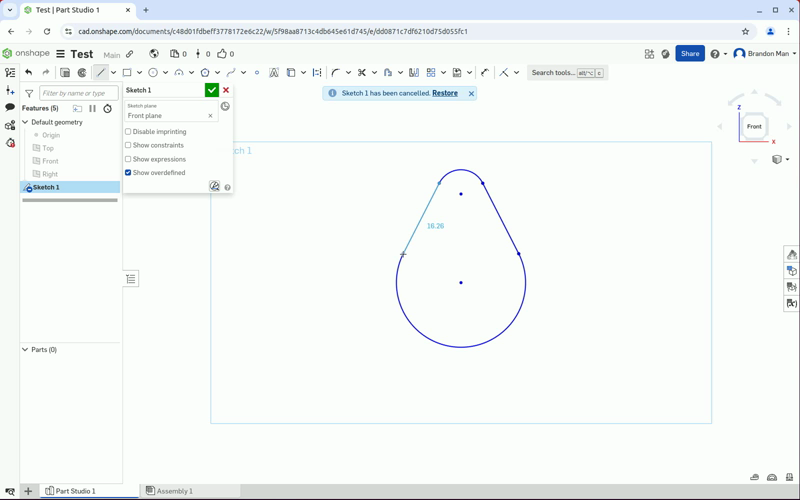
key_up(shift)
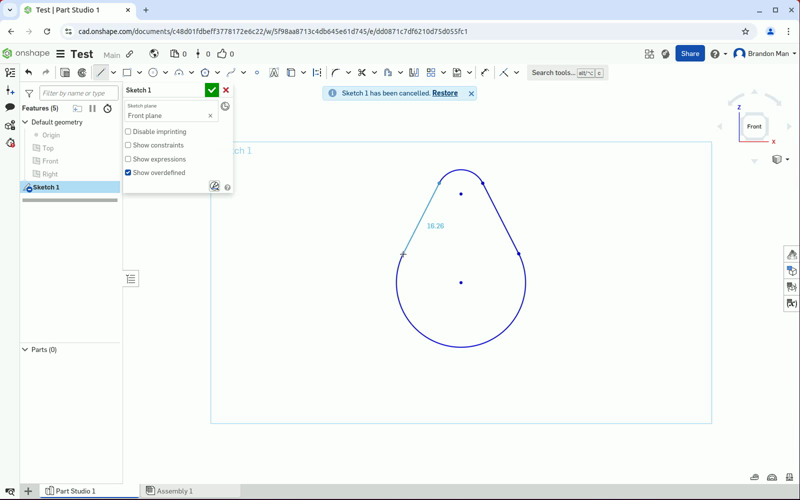
click(403, 253)
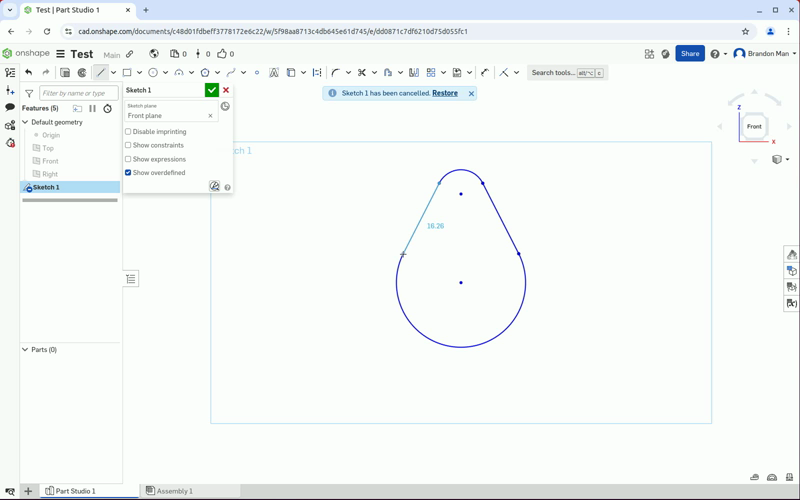
key(esc)
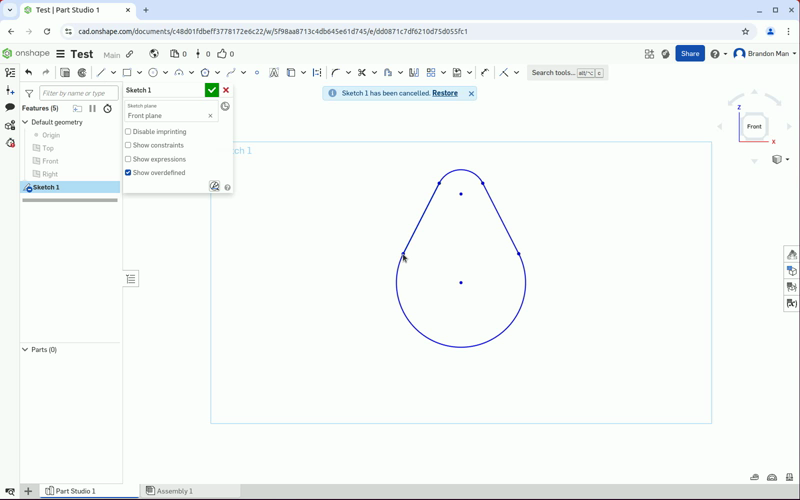
key(c)
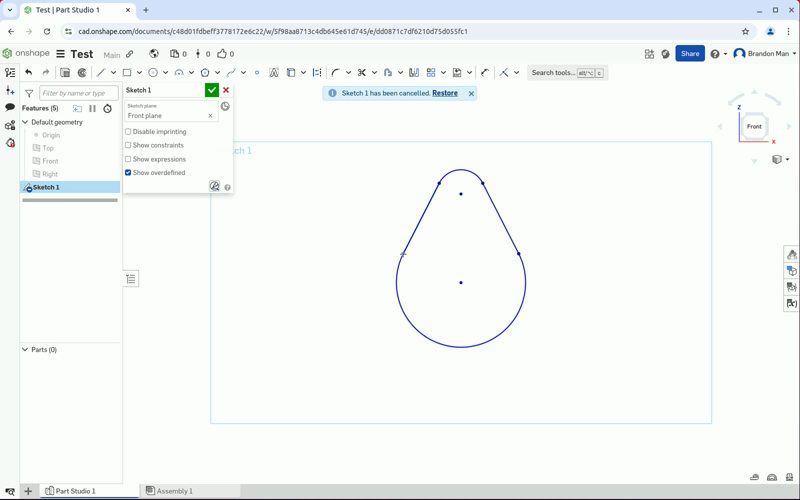
key_down(shift)
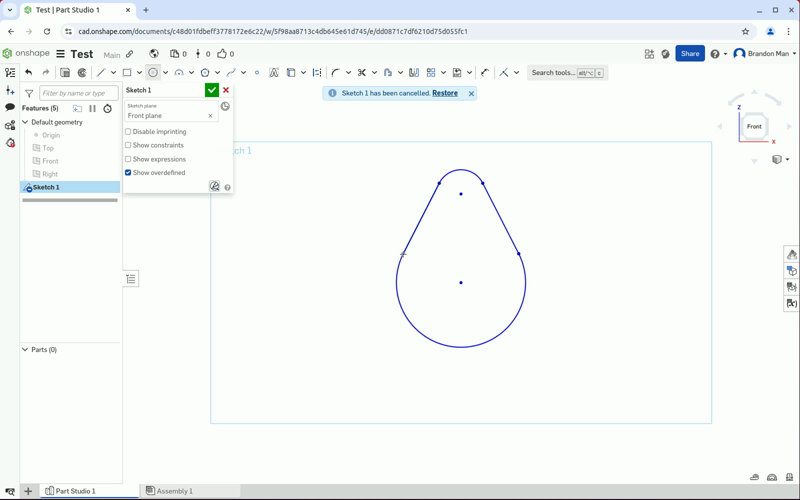
mouse_move(461, 283)
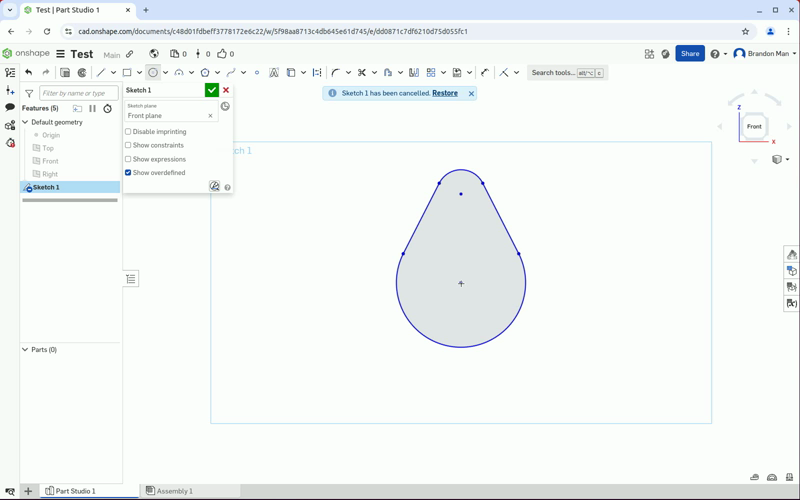
scroll(6)
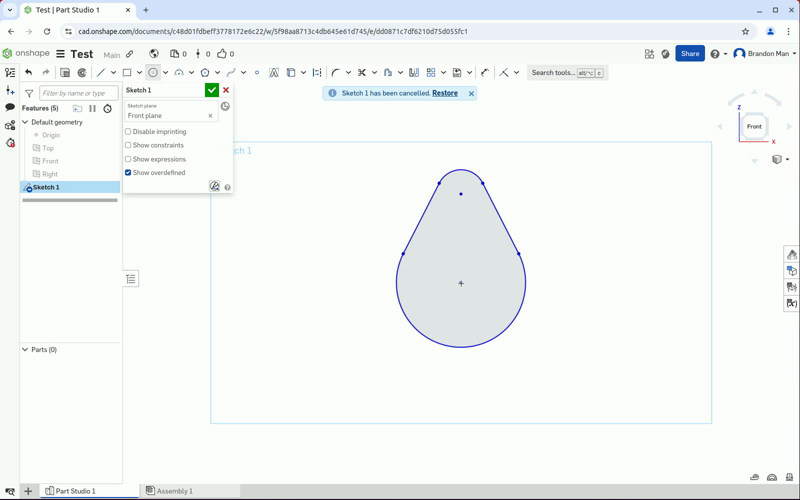
scroll(6)
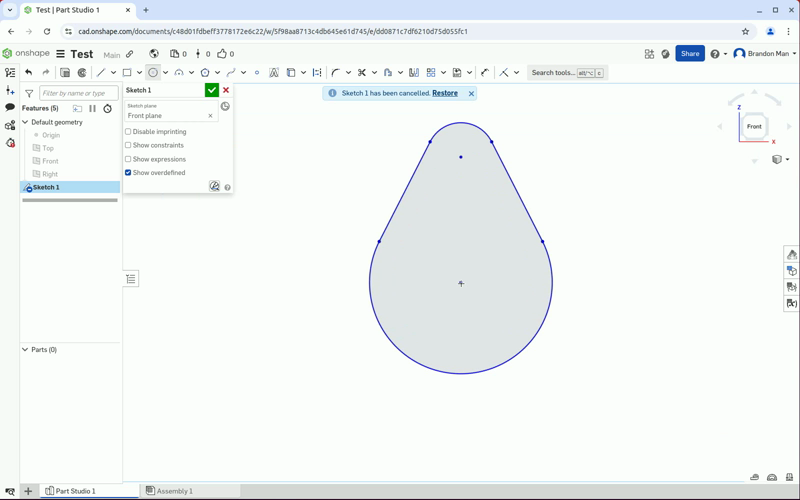
scroll(6)
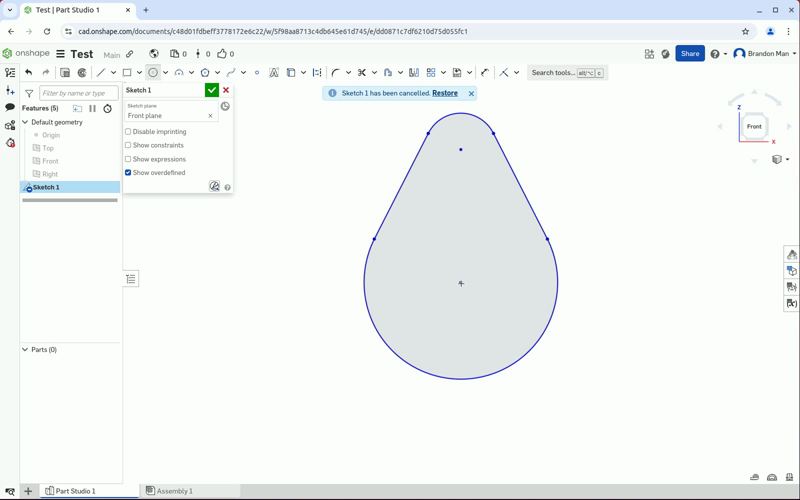
scroll(6)
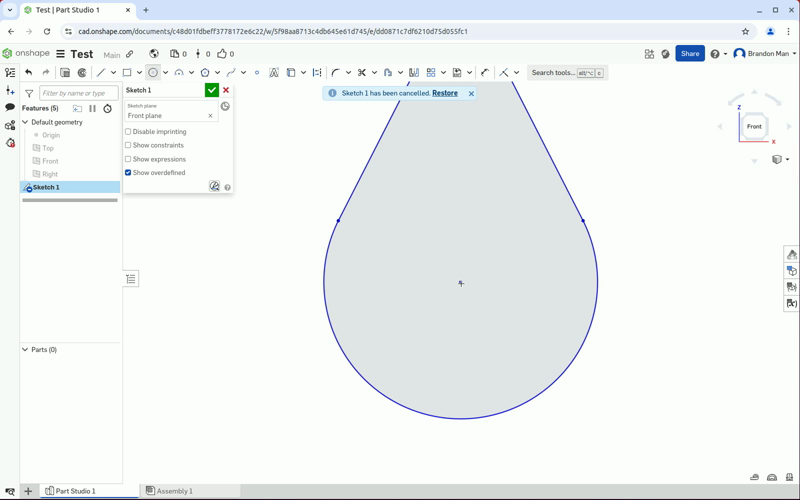
scroll(6)
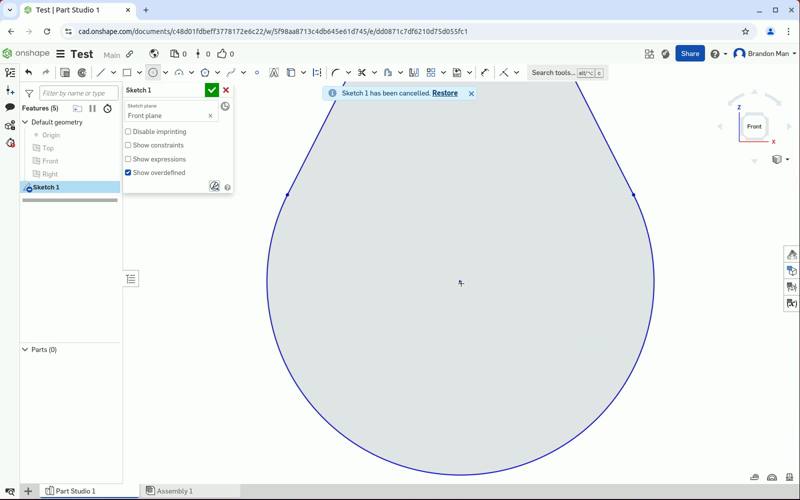
scroll(6)
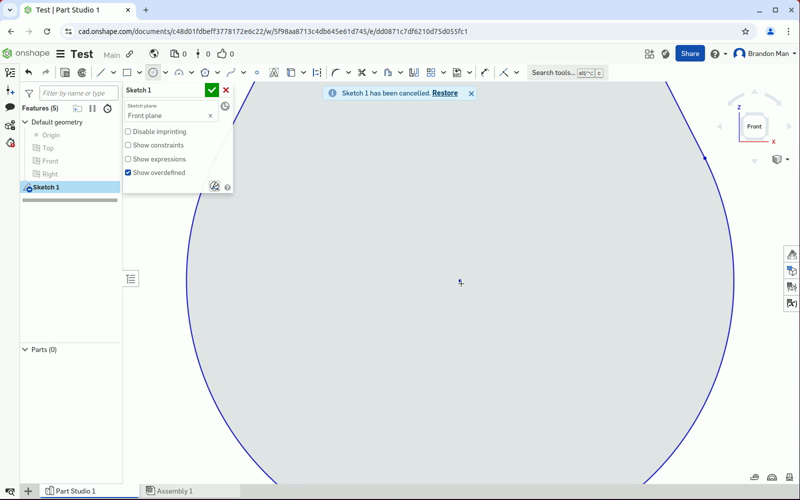
scroll(6)
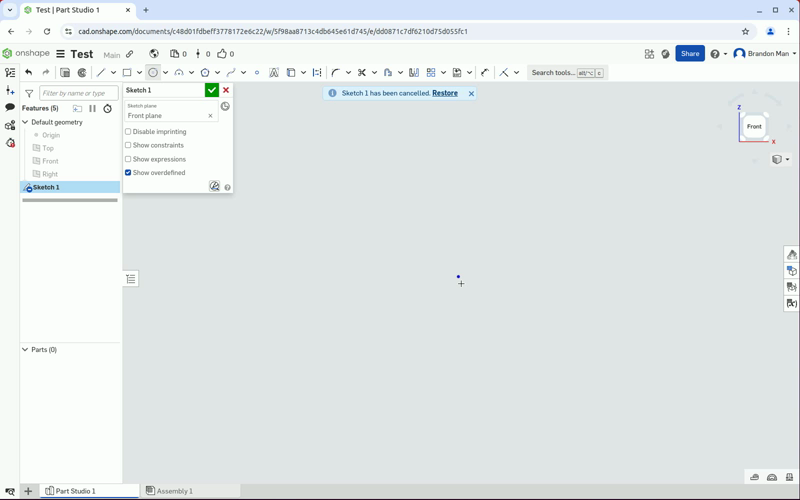
click(461, 283)
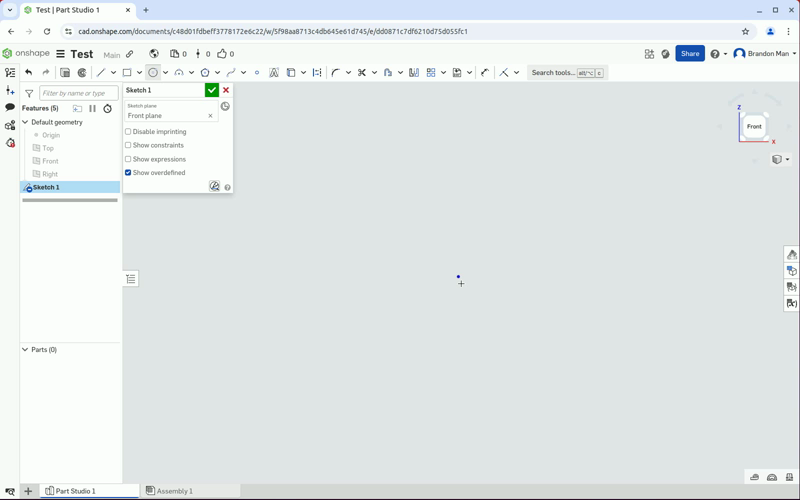
scroll(-6)
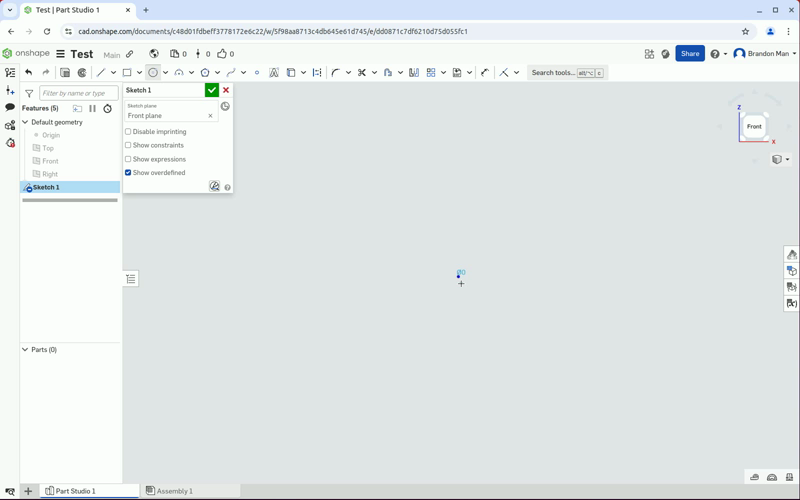
scroll(-6)
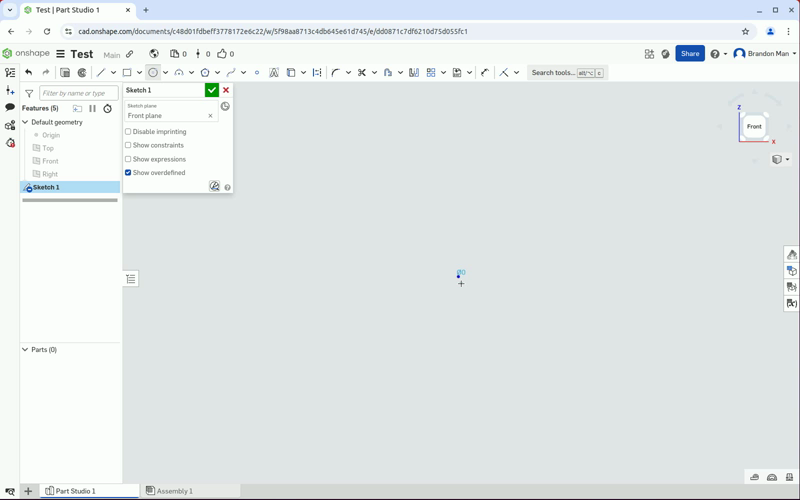
scroll(-6)
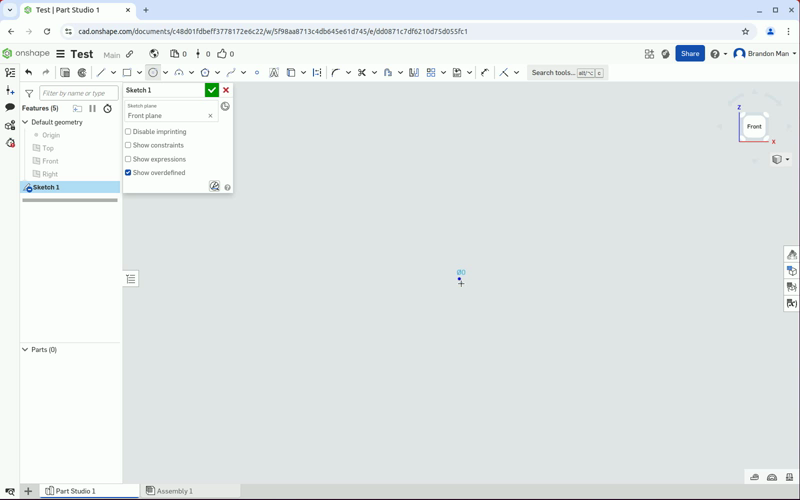
scroll(-6)
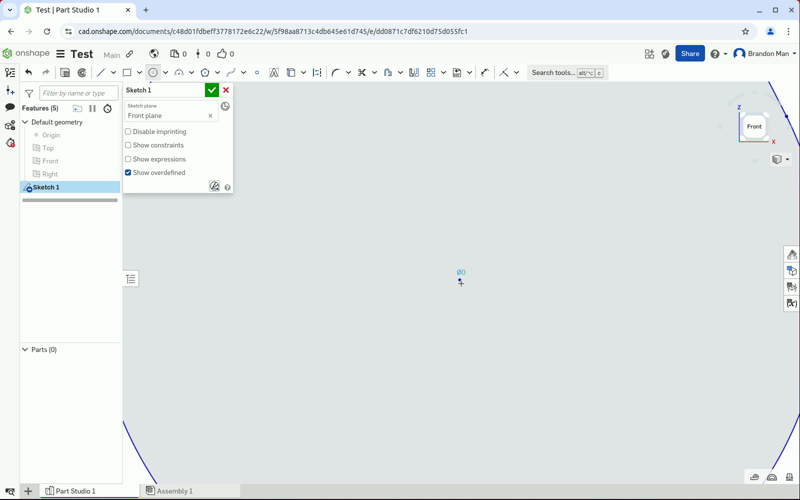
scroll(-6)
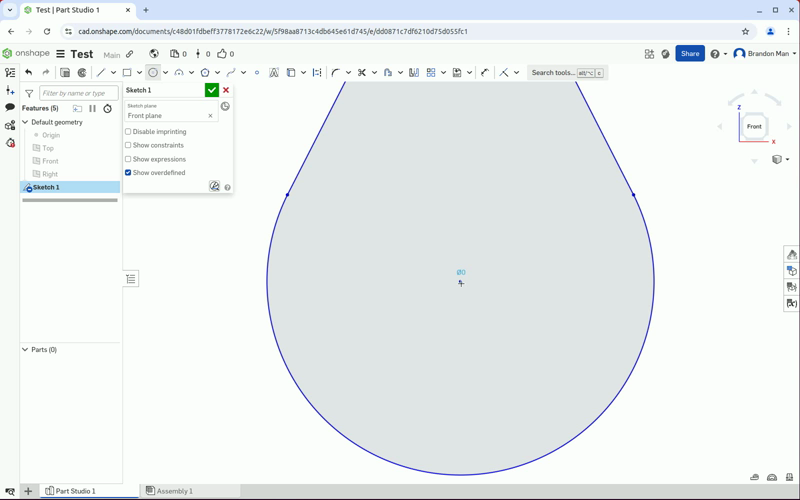
scroll(-6)
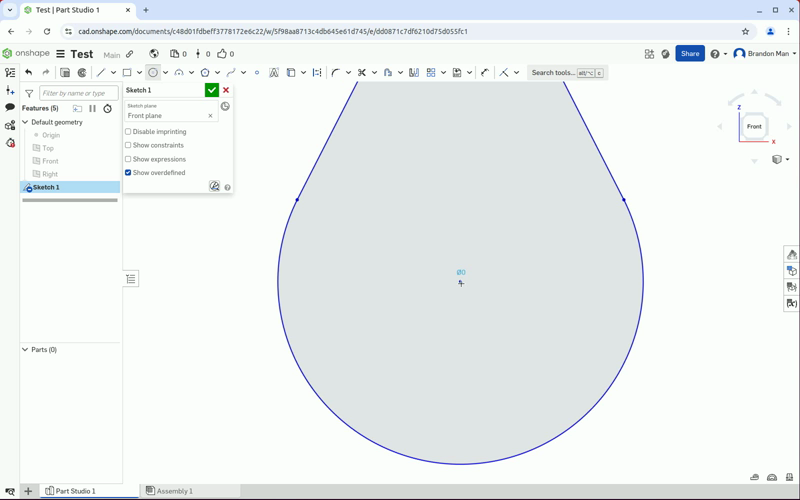
scroll(-6)
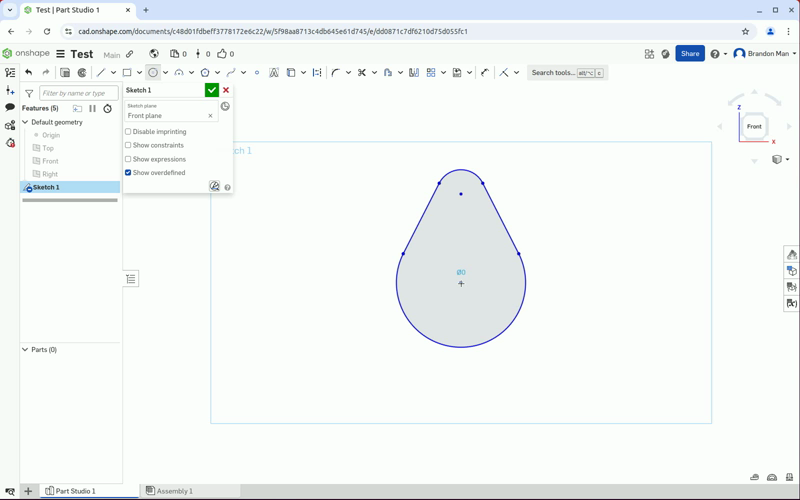
key_up(shift)
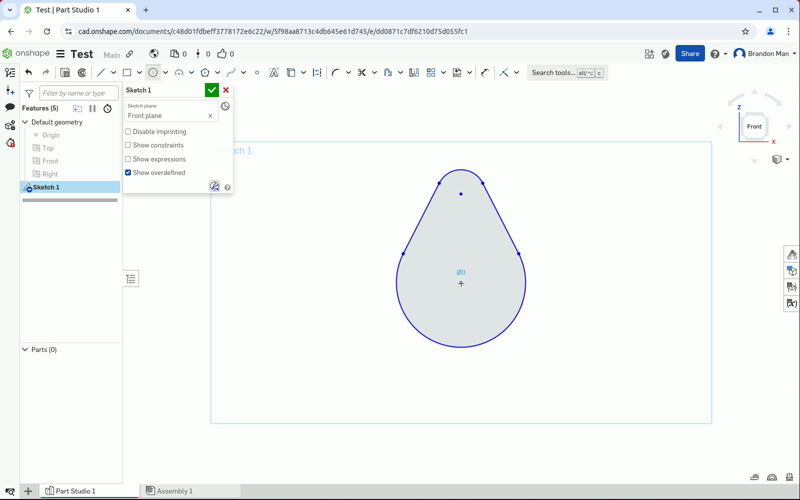
mouse_move(511, 283)
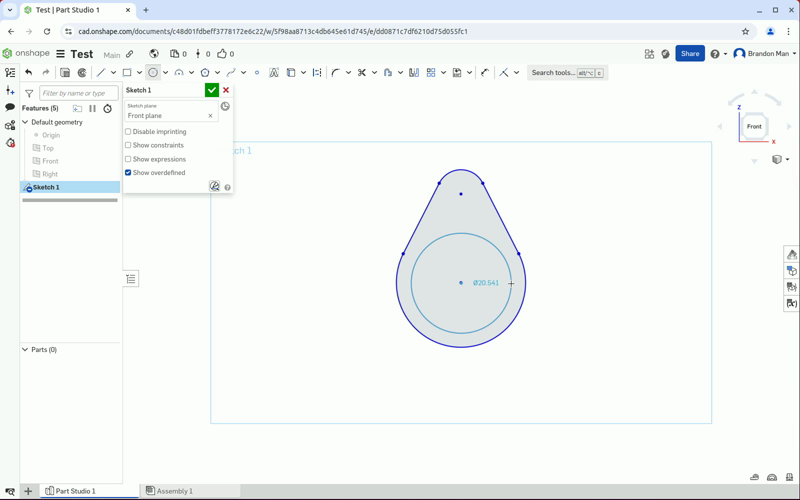
click(511, 283)
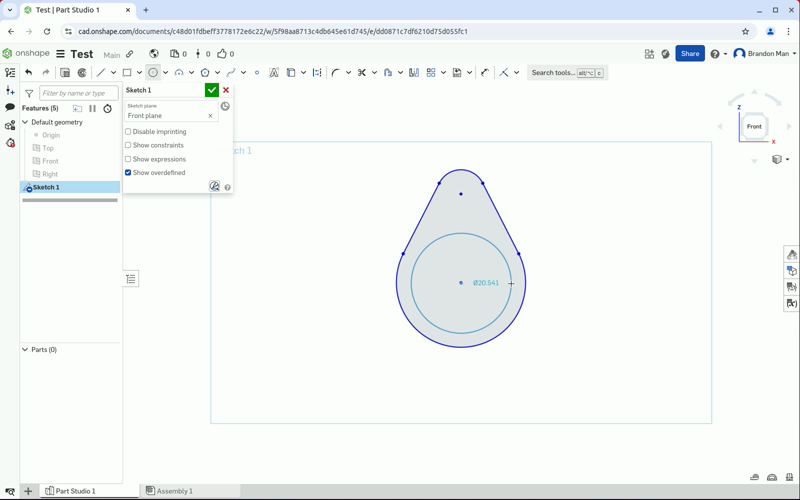
key(esc)
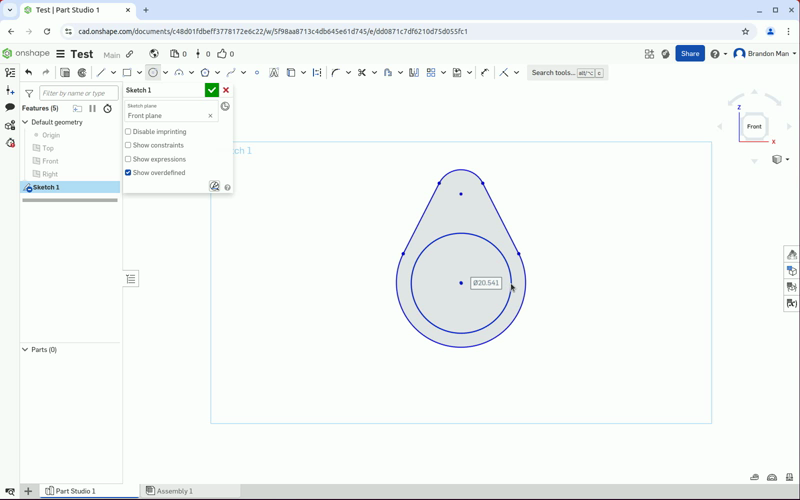
key(c)
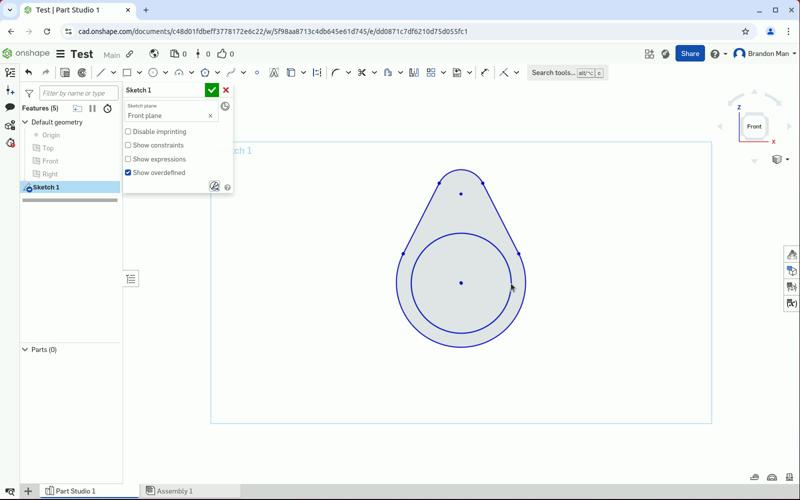
key_down(shift)
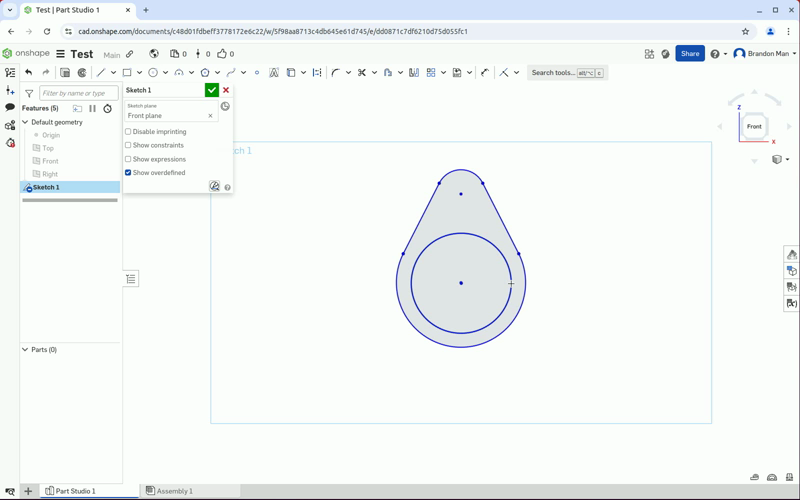
mouse_move(461, 194)
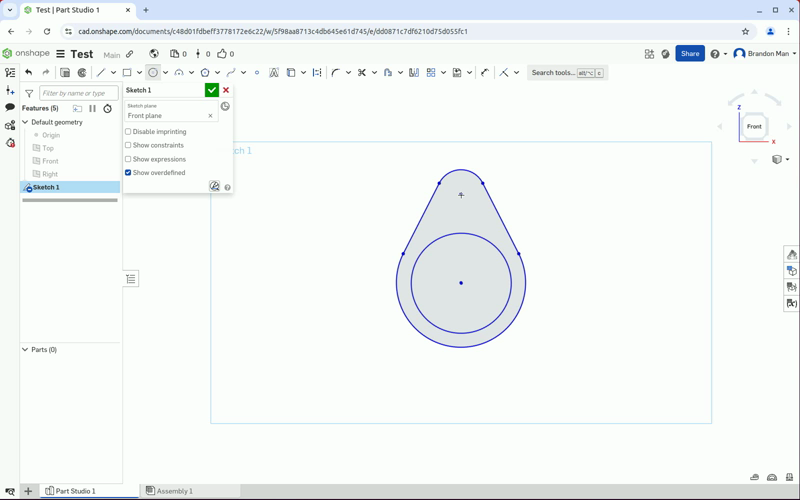
scroll(6)
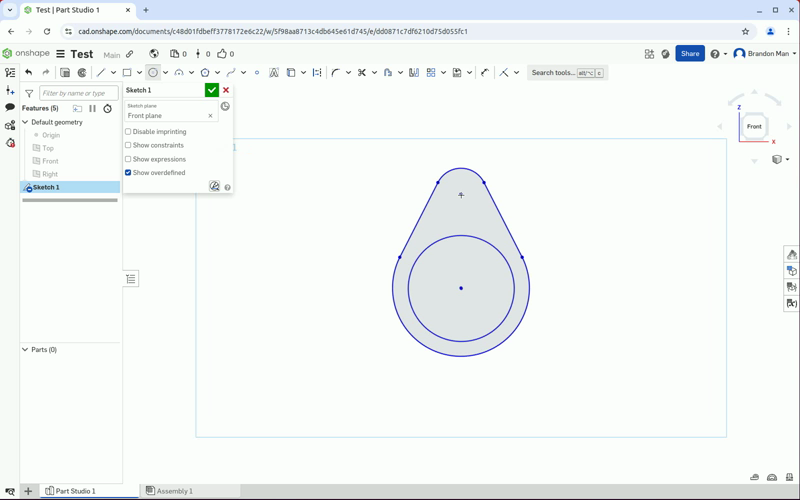
scroll(6)
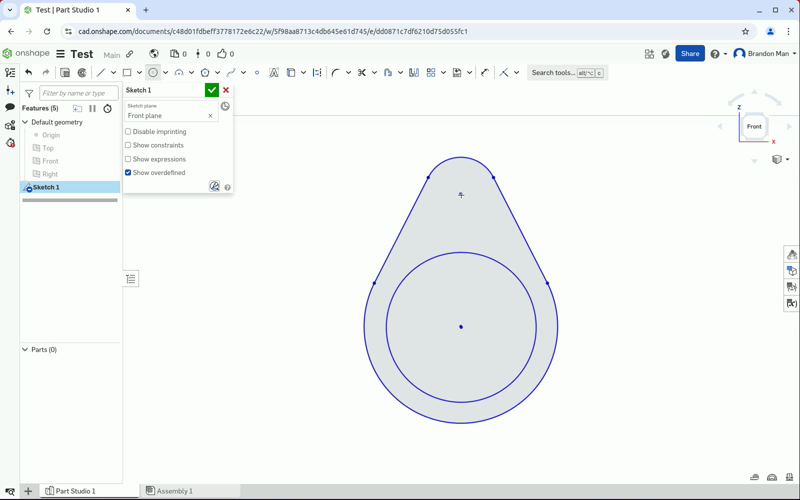
scroll(6)
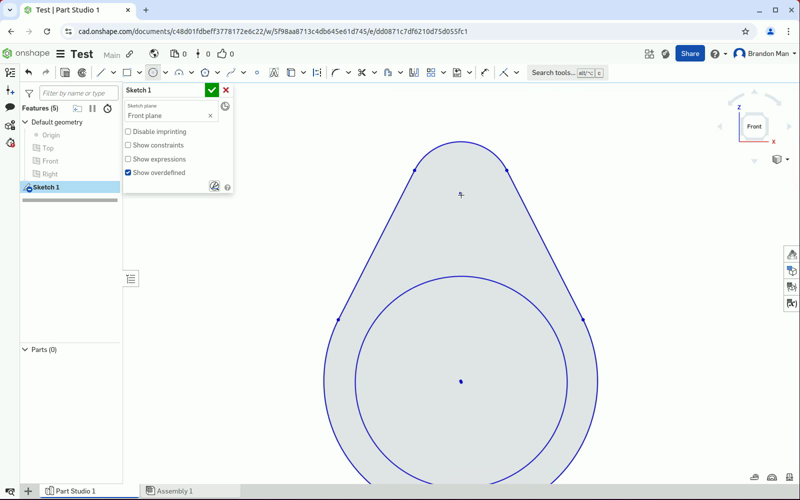
scroll(6)
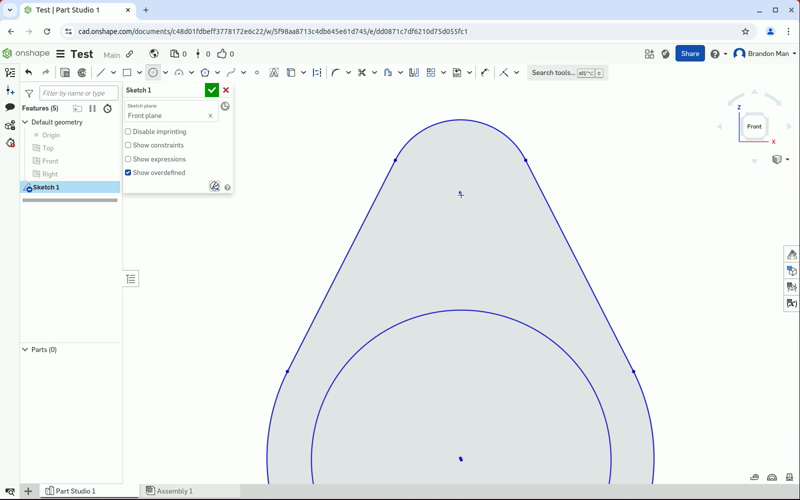
scroll(6)
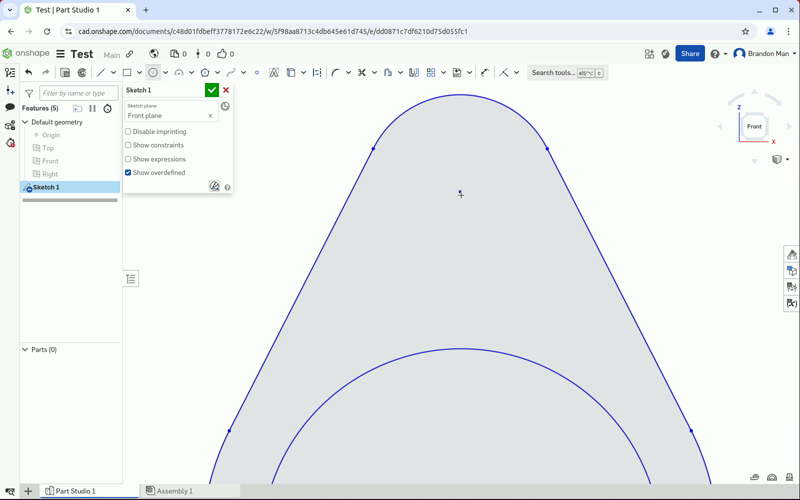
scroll(6)
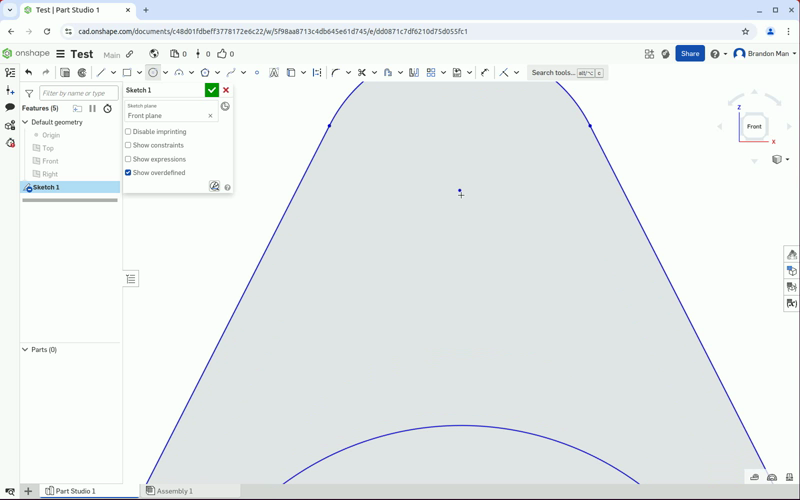
scroll(6)
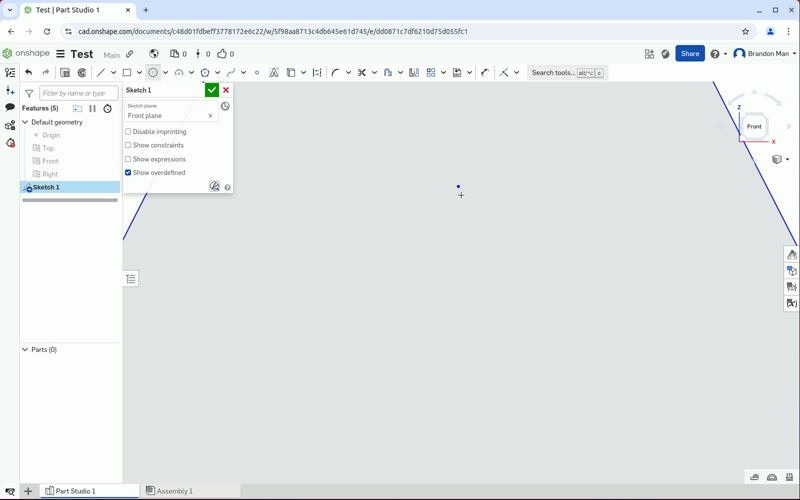
click(461, 194)
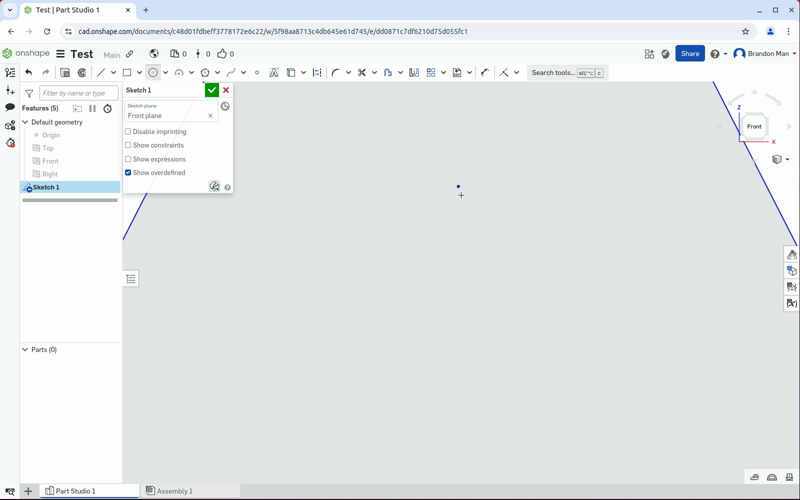
scroll(-6)
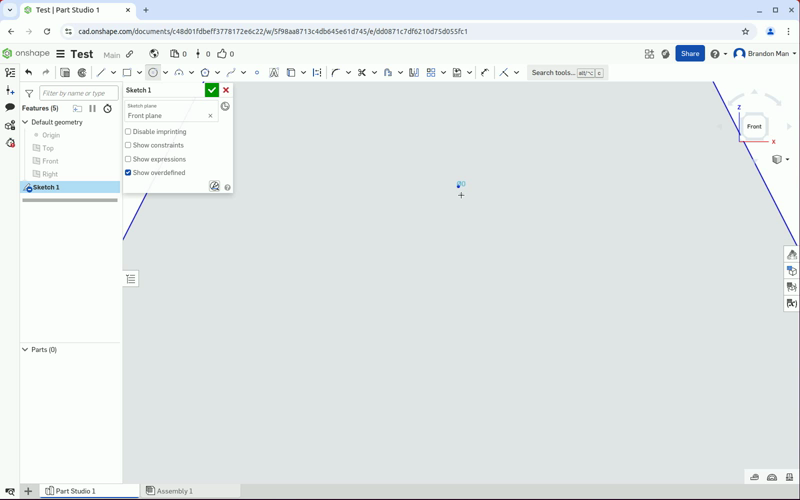
scroll(-6)
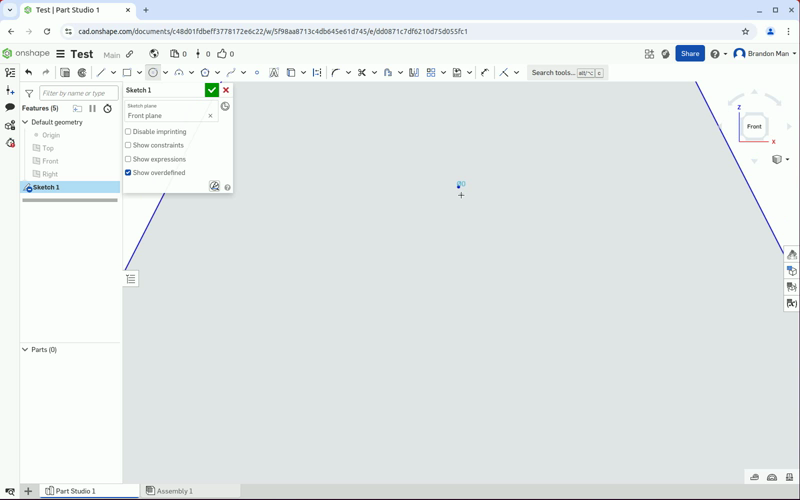
scroll(-6)
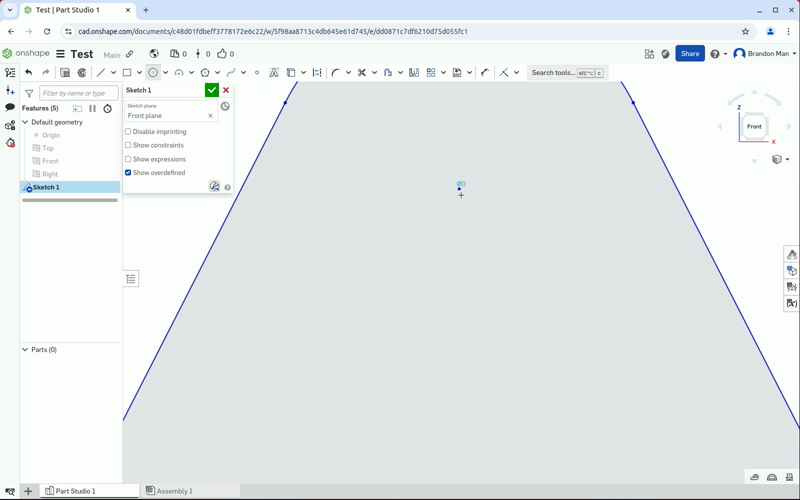
scroll(-6)
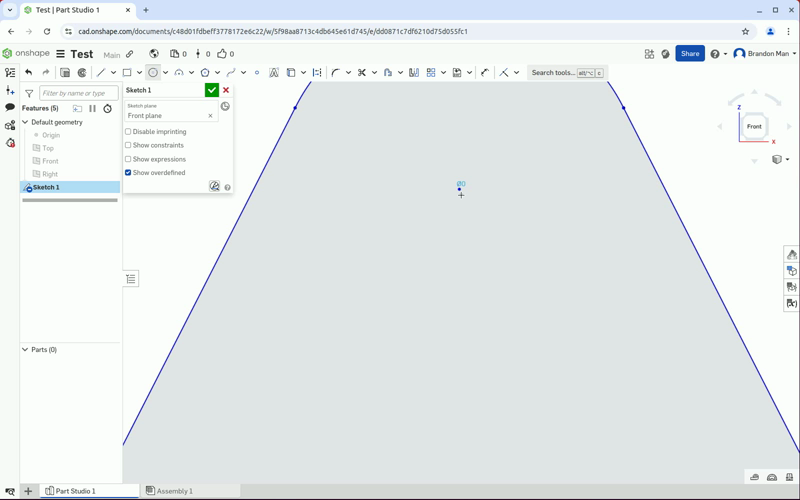
scroll(-6)
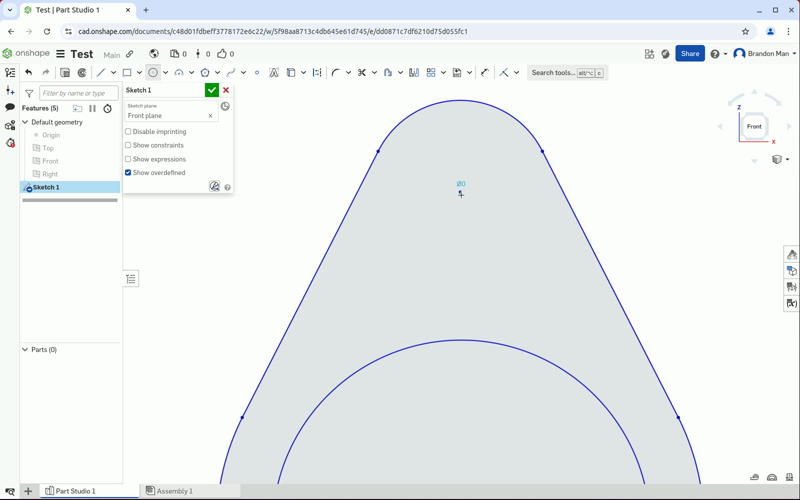
scroll(-6)
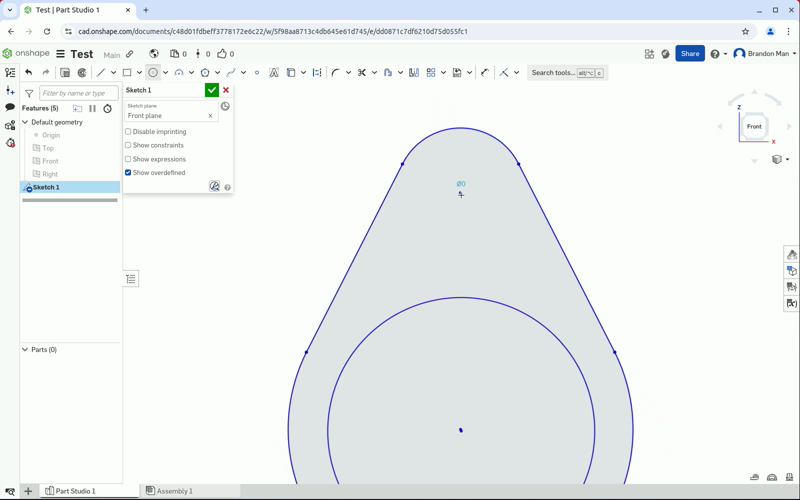
scroll(-6)
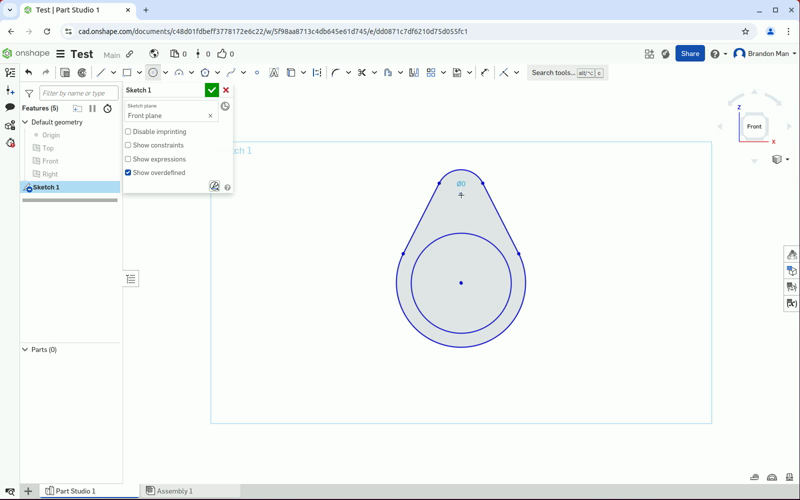
key_up(shift)
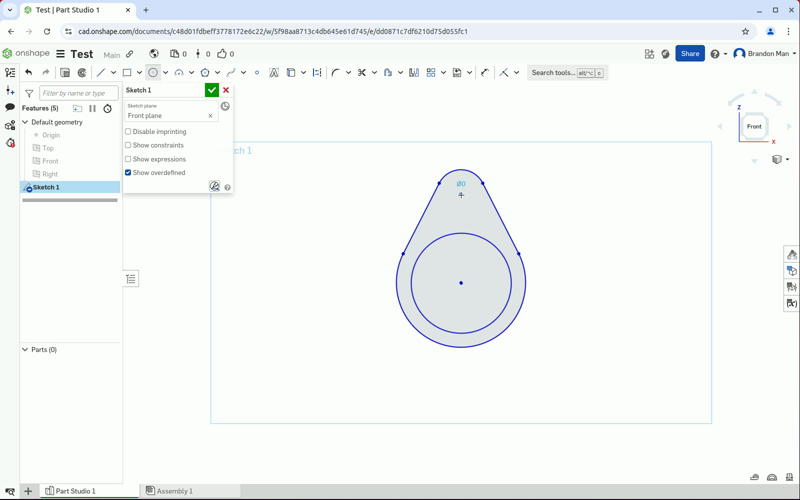
mouse_move(472, 194)
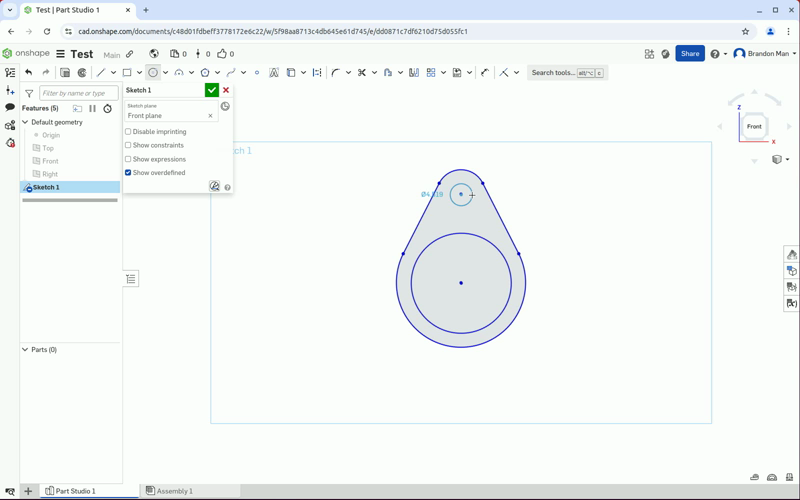
click(472, 194)
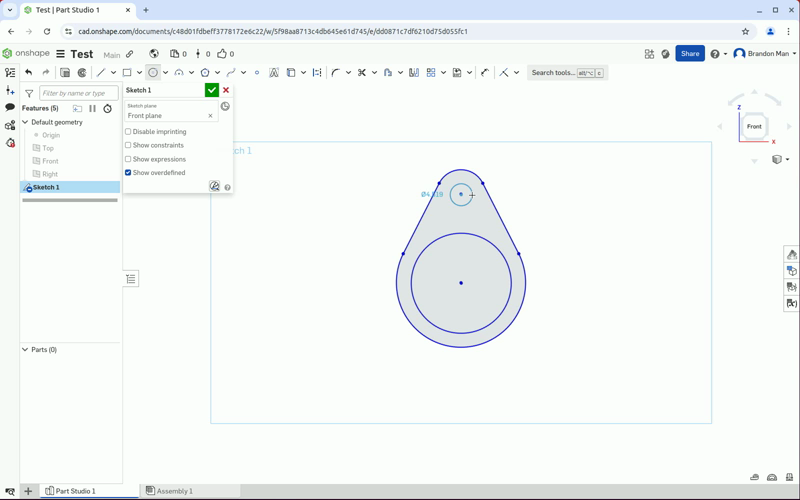
key(esc)
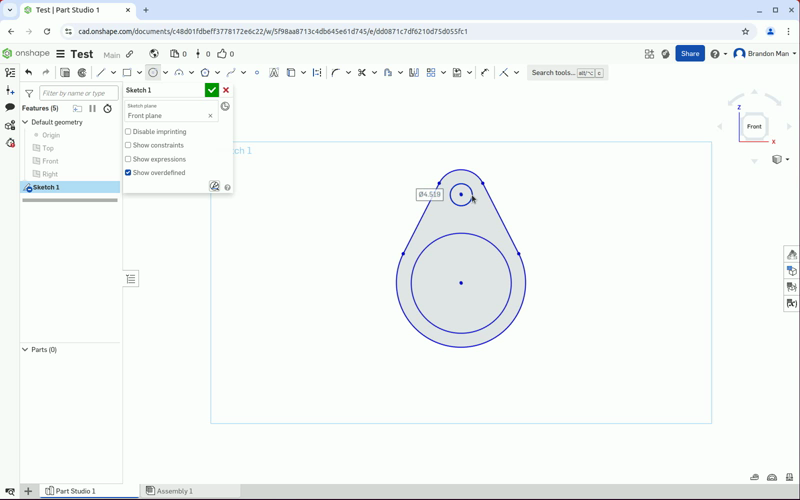
mouse_move(487, 334)
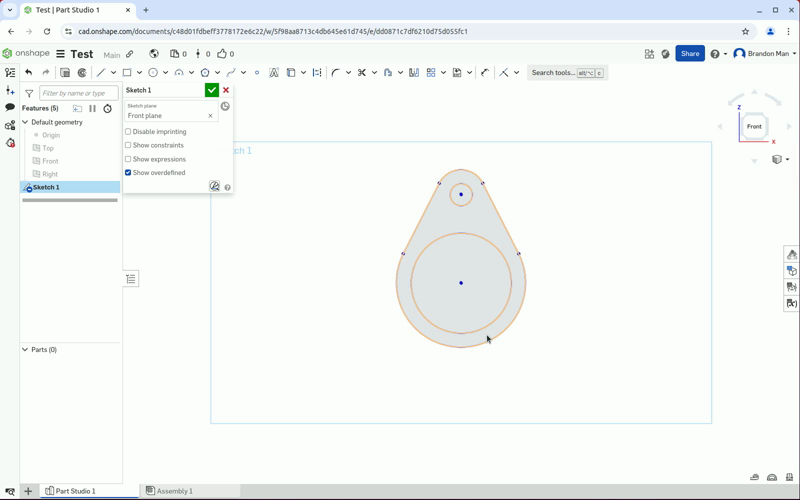
click(487, 334)
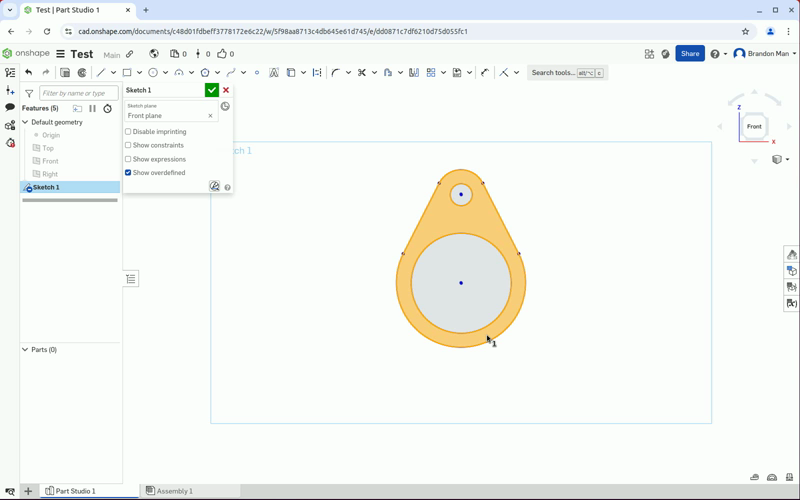
mouse_move(73, 352)
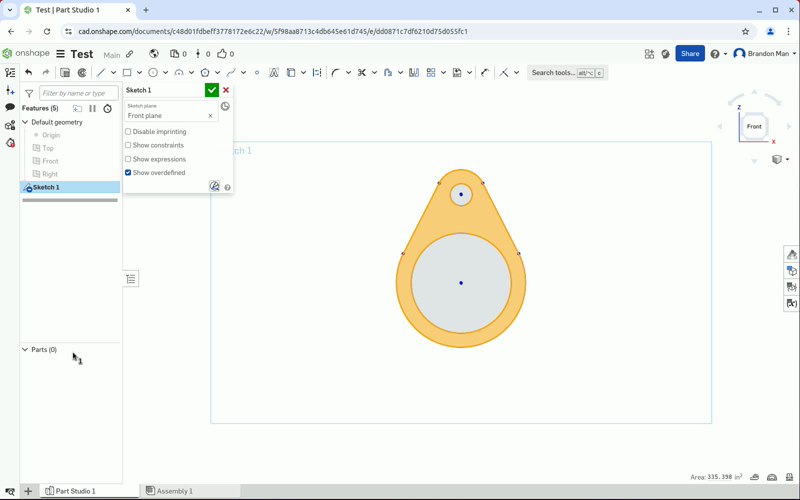
key(shift+y)
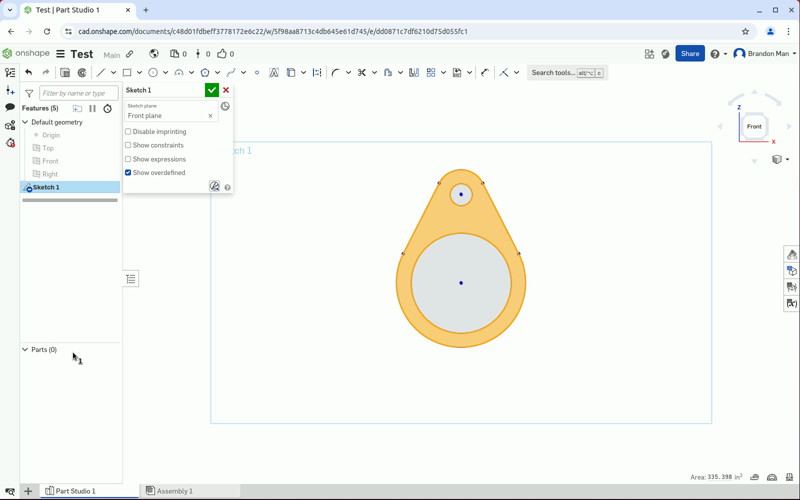
key(shift+e)
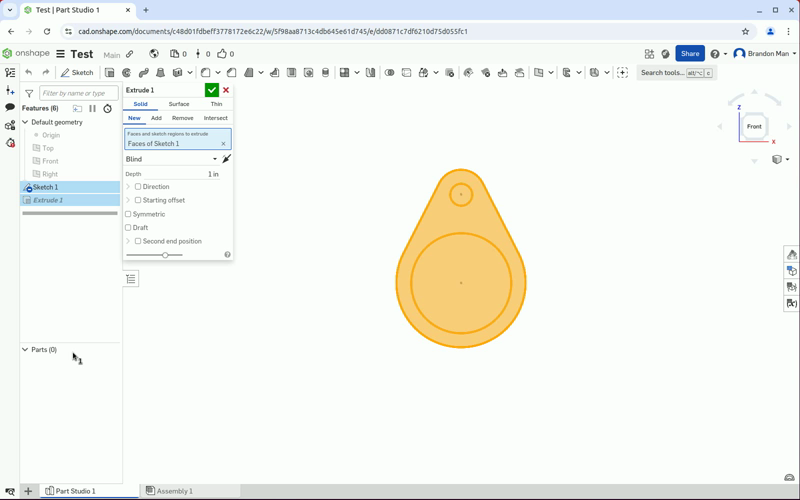
mouse_move(143, 106)
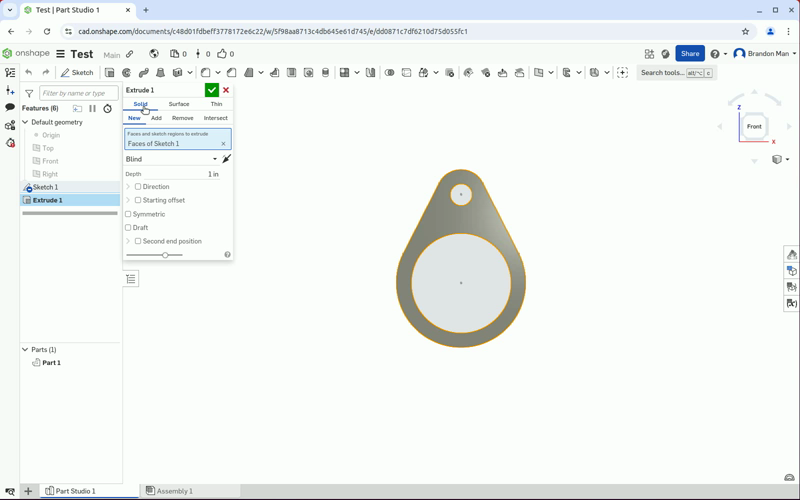
click(143, 106)
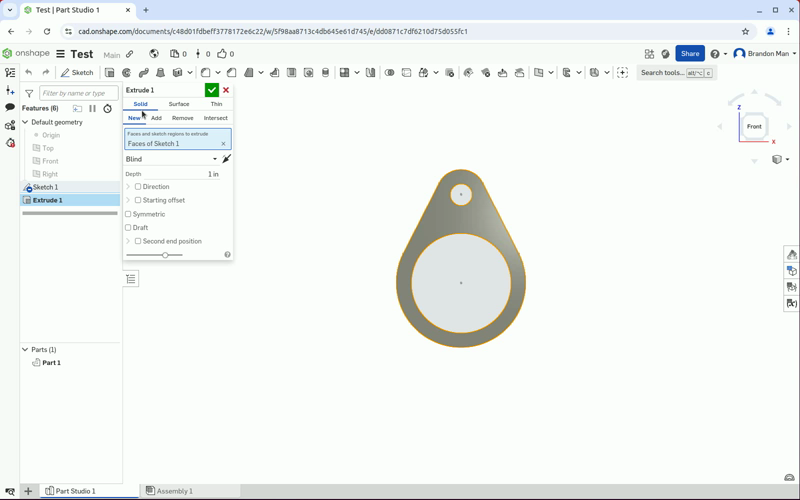
mouse_move(137, 120)
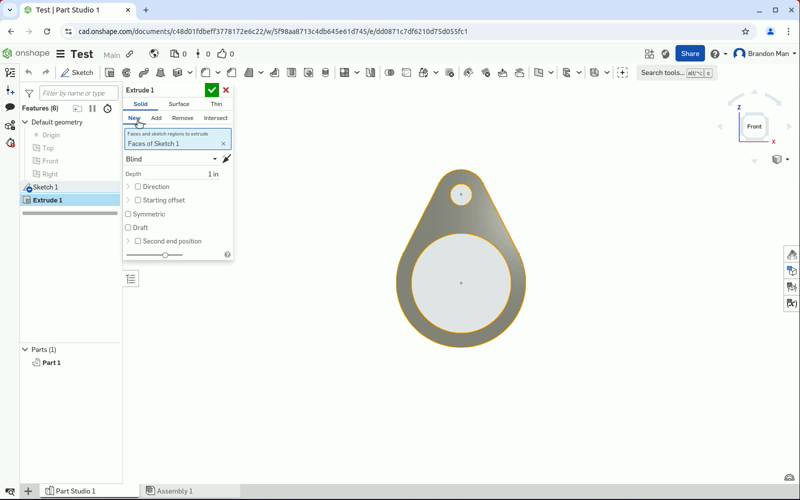
click(137, 120)
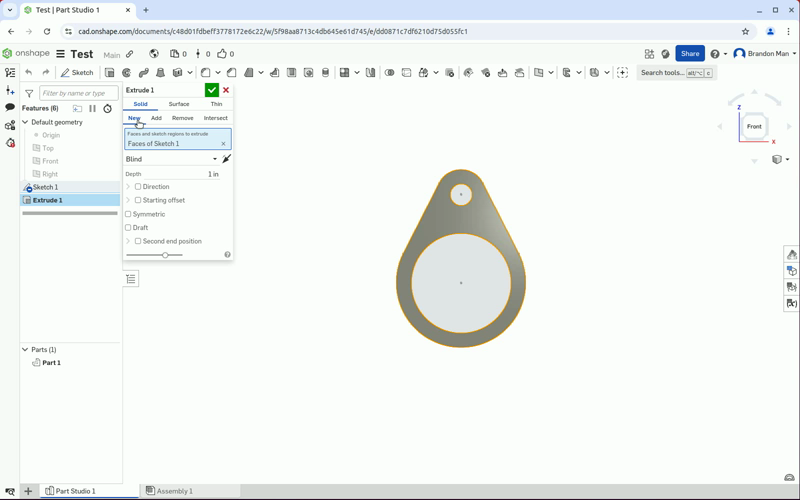
key(tab, 4)
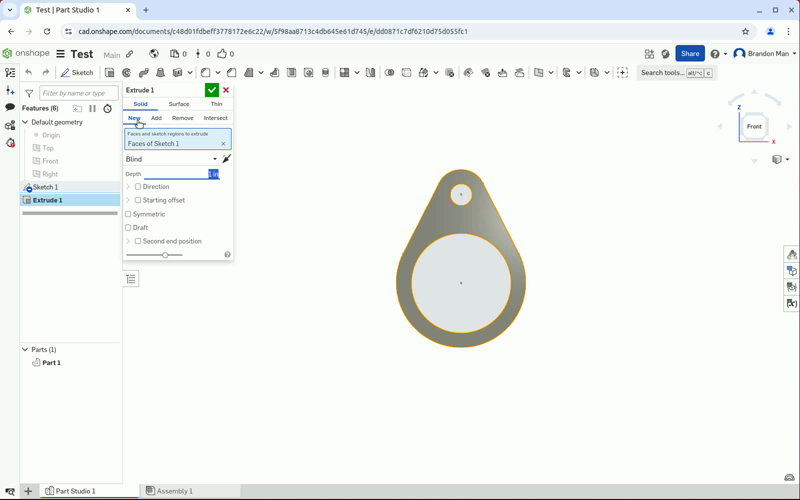
text(16.368)
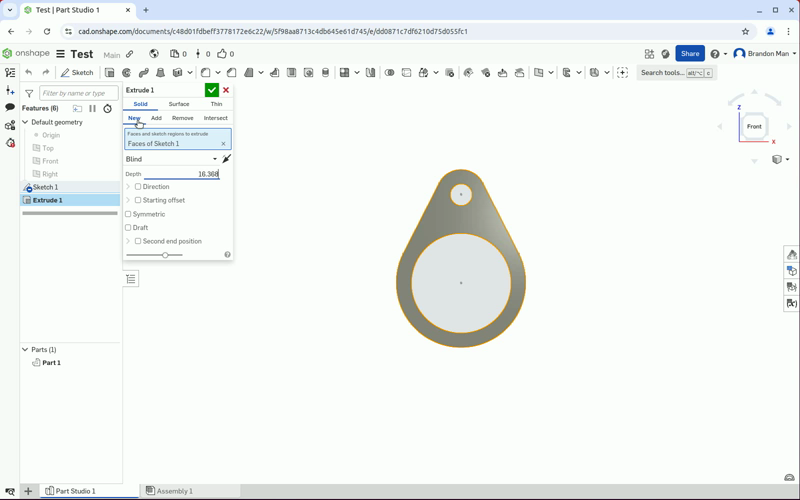
key(tab, 3)
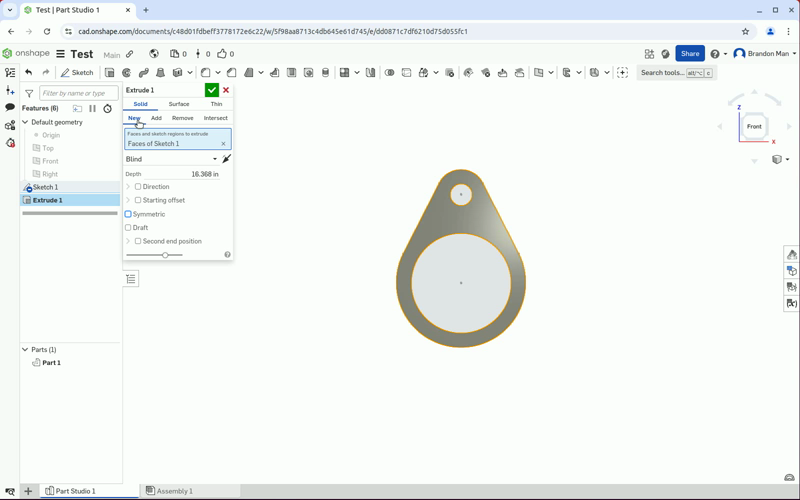
key(space)
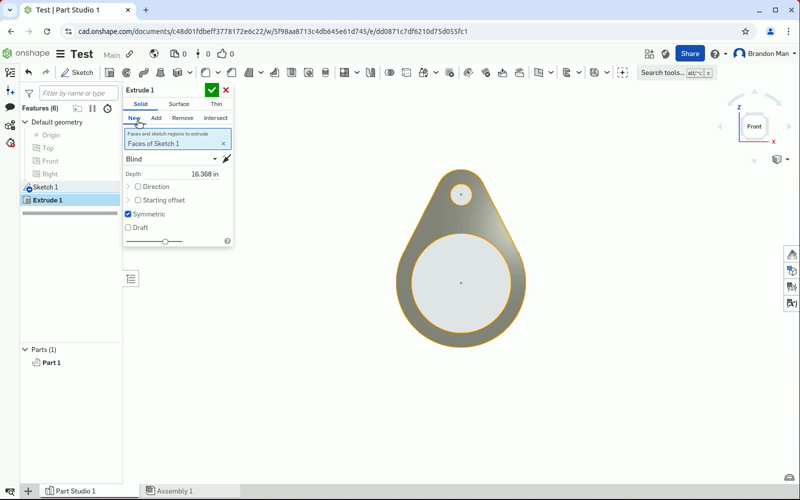
key(enter)
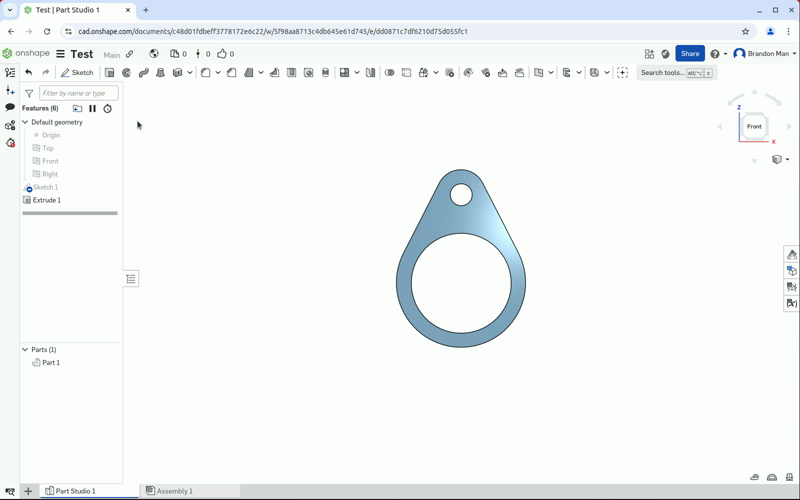
key(shift+h)
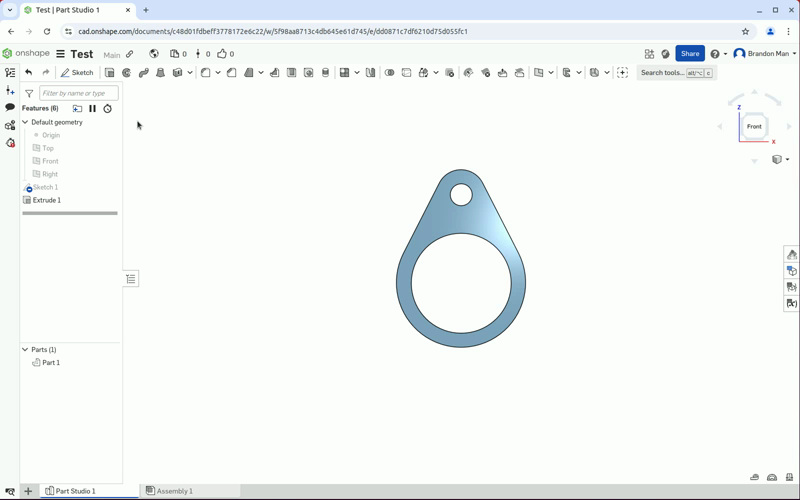
key(shift+h)
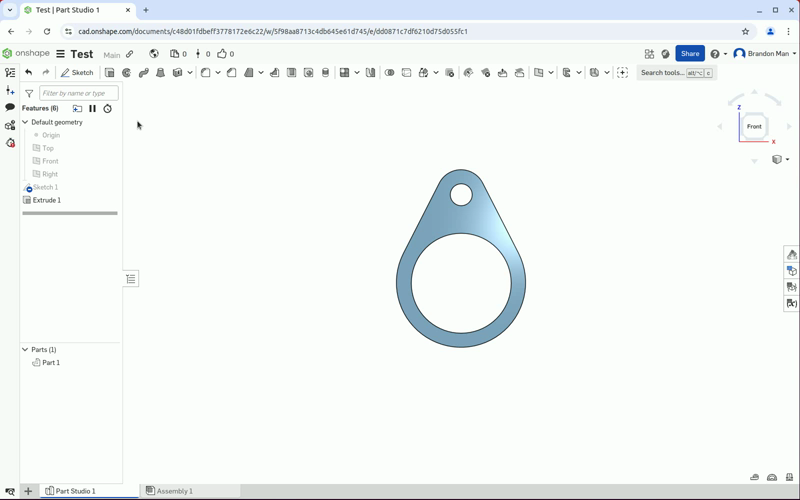
mouse_move(73, 189)
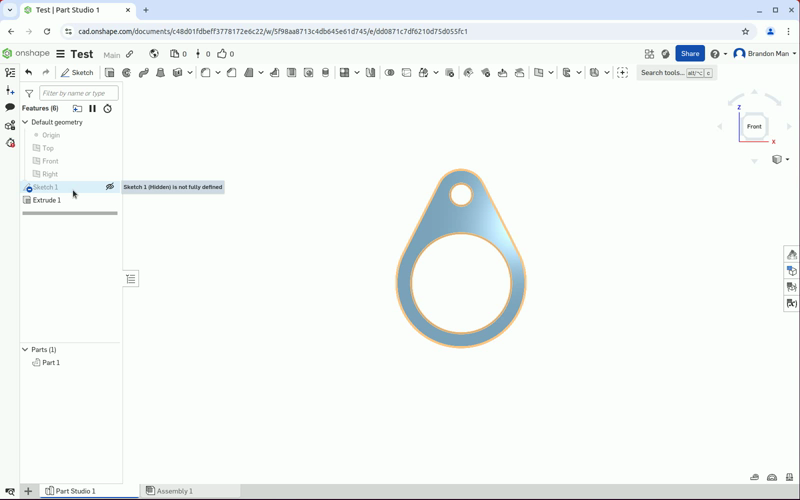
click(73, 189)
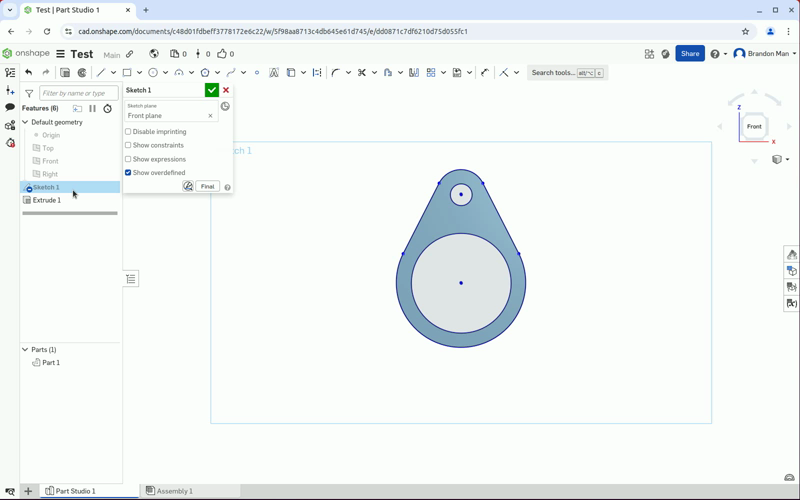
mouse_move(229, 92)
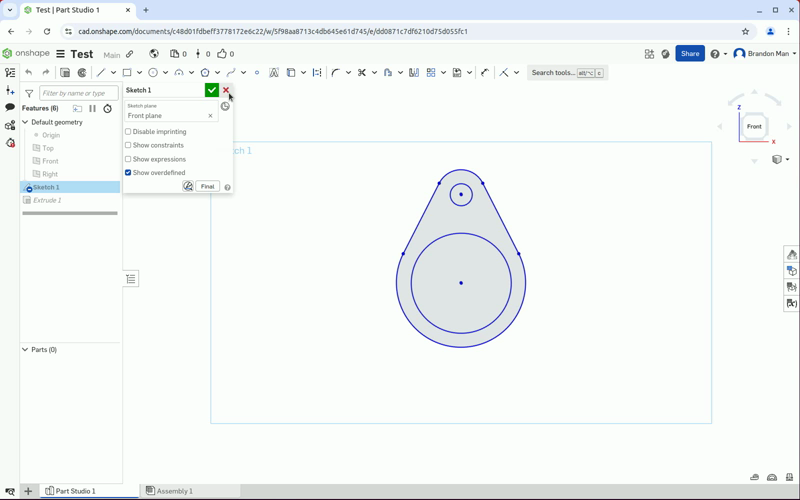
click(229, 92)
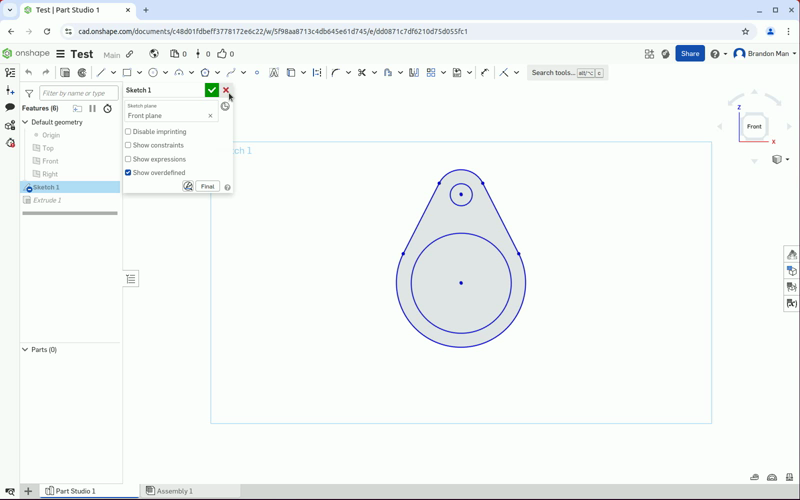
key(shift+s)
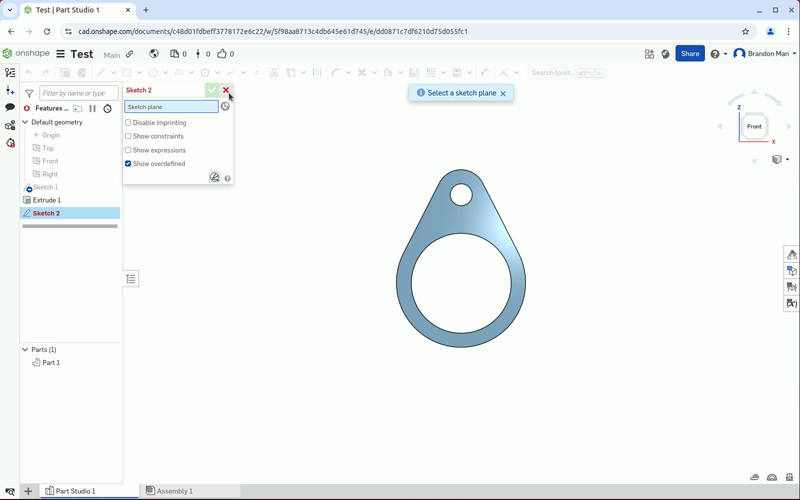
mouse_move(73, 163)
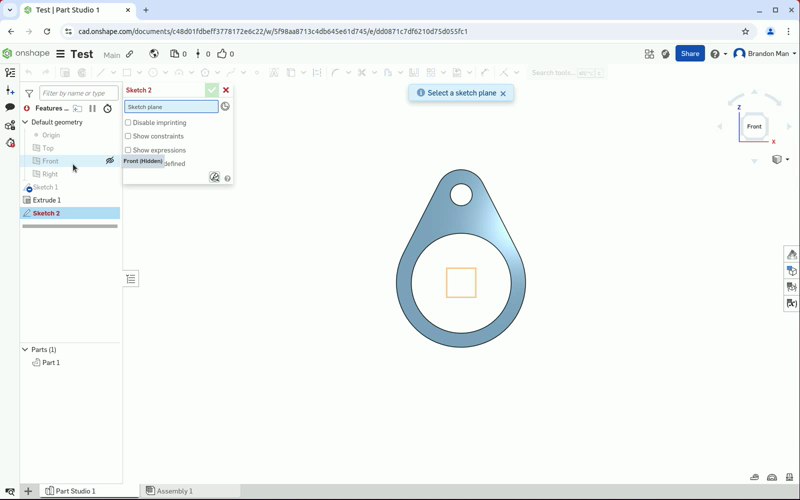
click(73, 163)
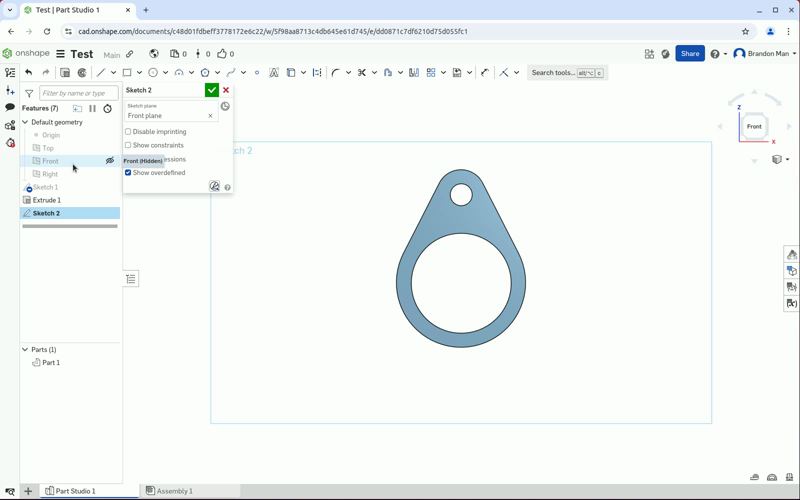
mouse_move(73, 352)
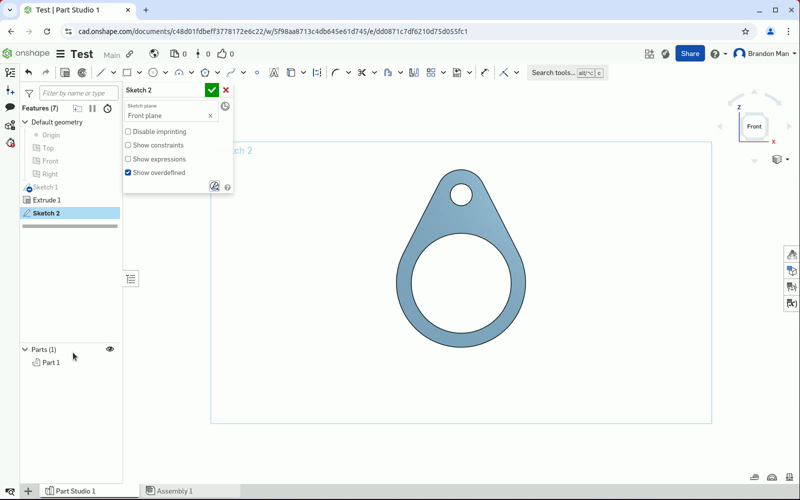
key(y)
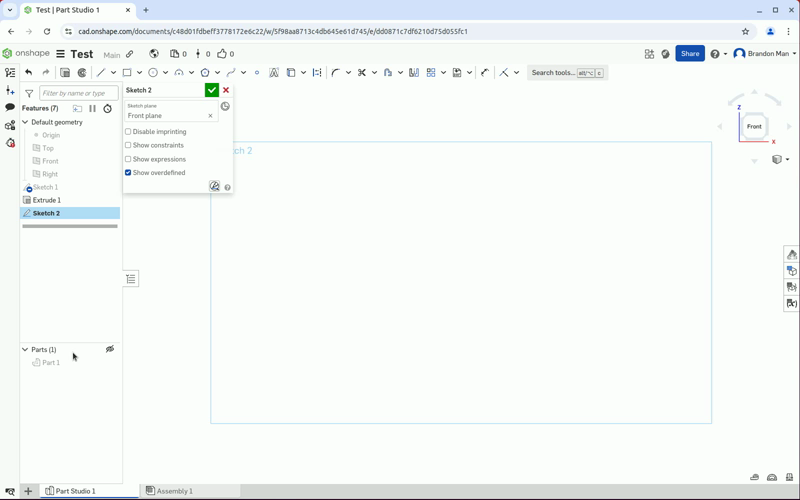
key(l)
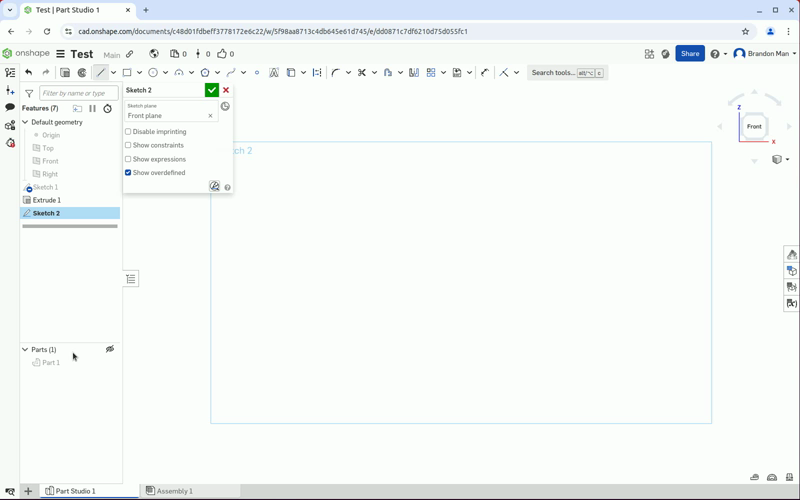
key_down(shift)
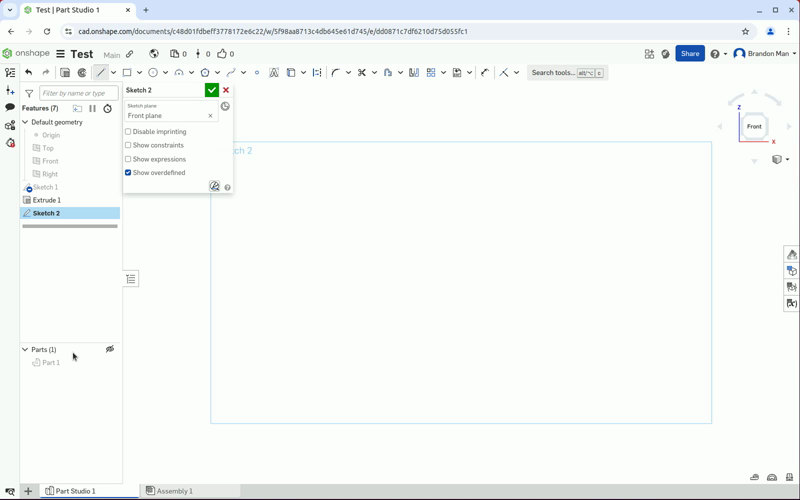
mouse_move(417, 226)
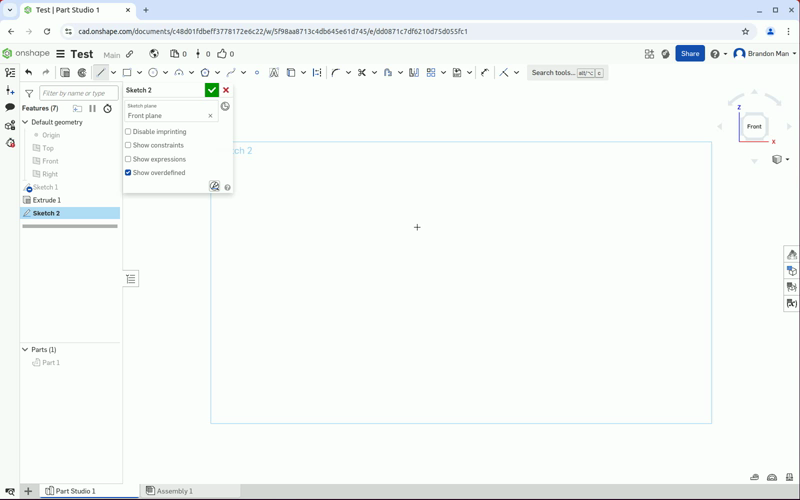
click(417, 226)
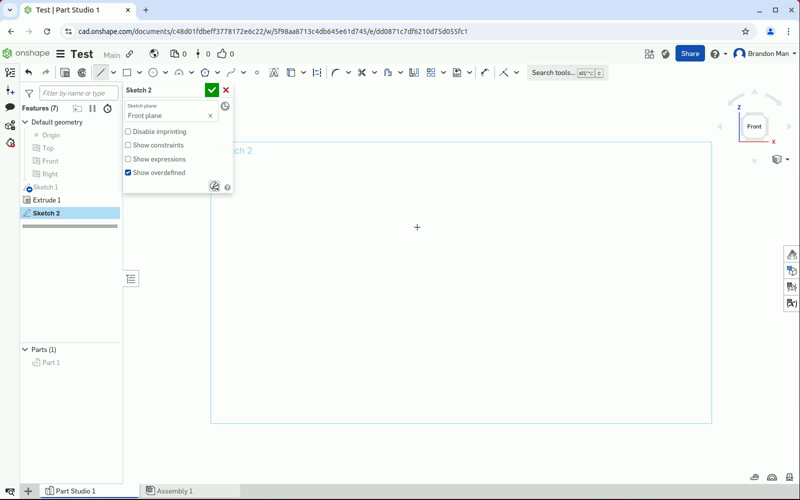
key_up(shift)
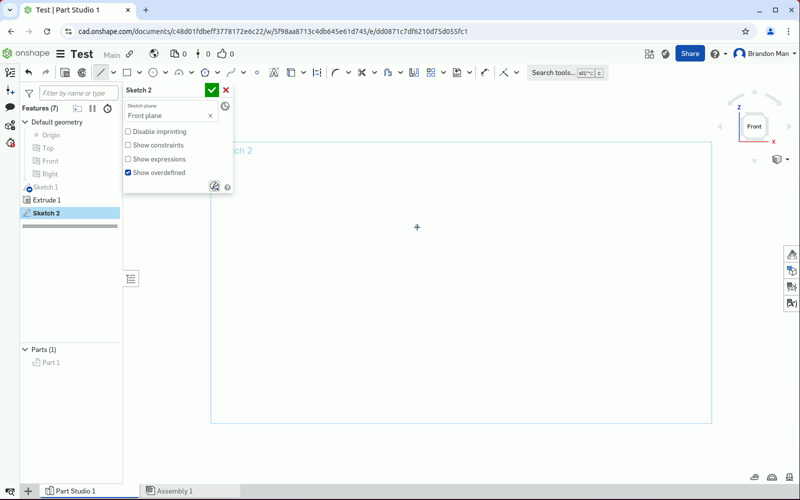
key_down(shift)
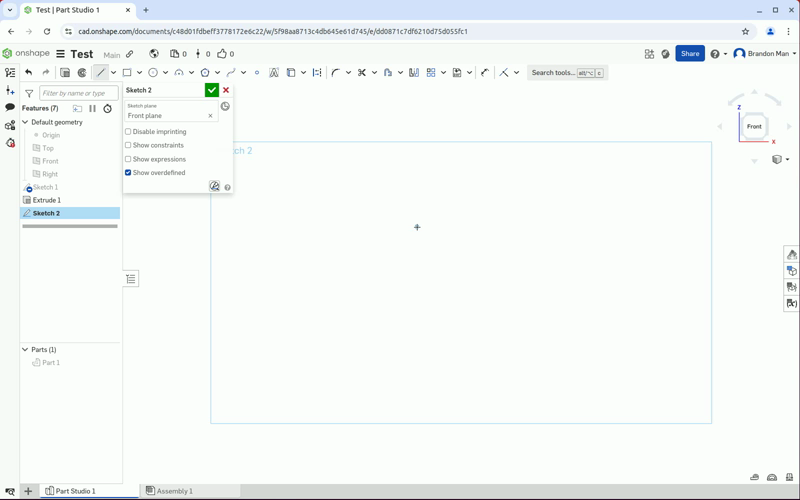
mouse_move(504, 226)
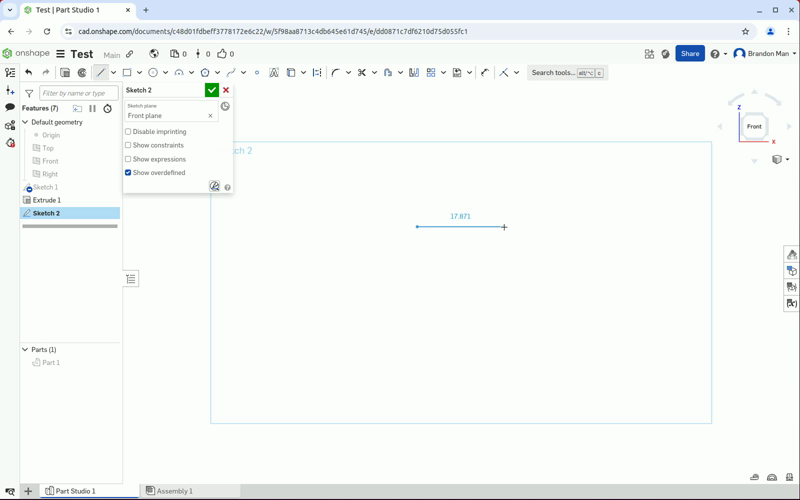
click(504, 226)
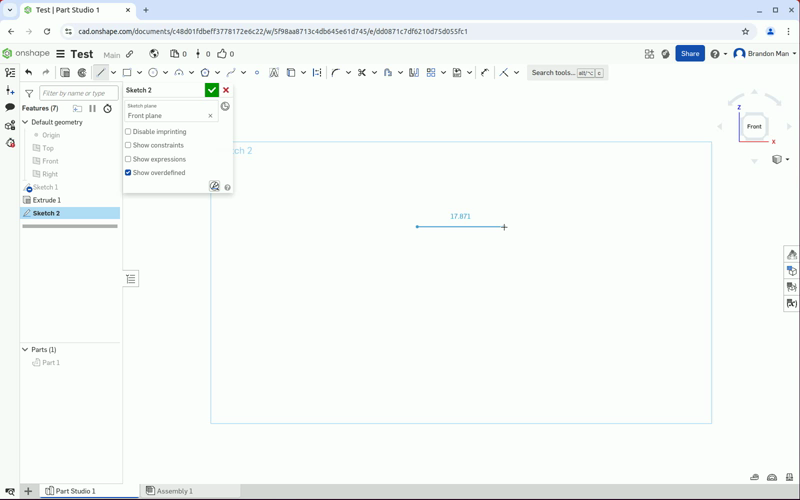
key_up(shift)
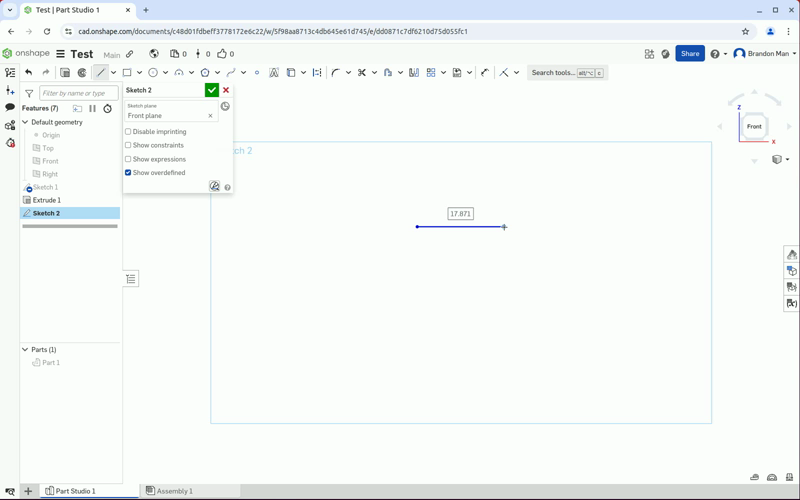
key_down(shift)
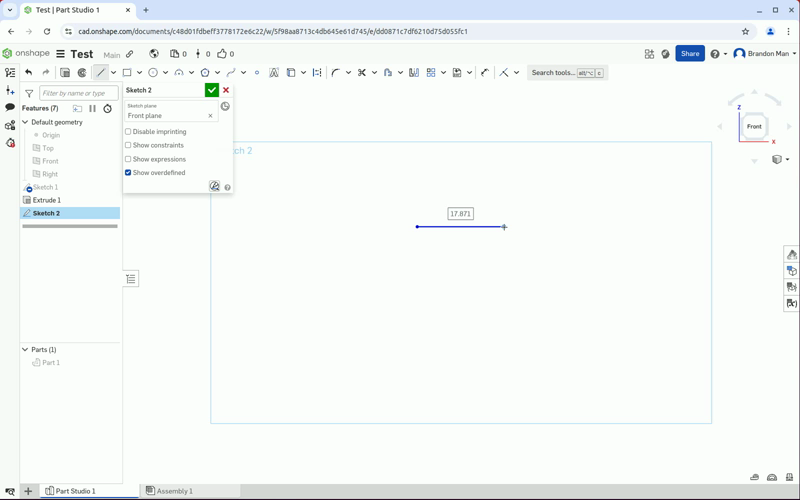
mouse_move(534, 226)
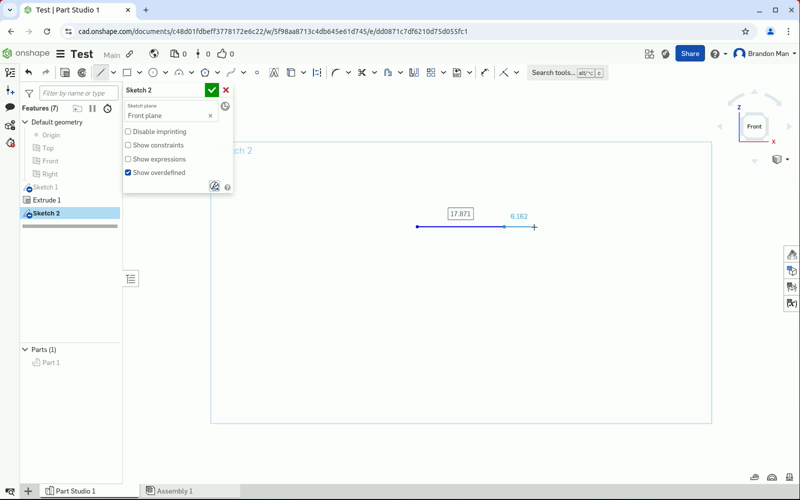
mouse_move(482, 183)
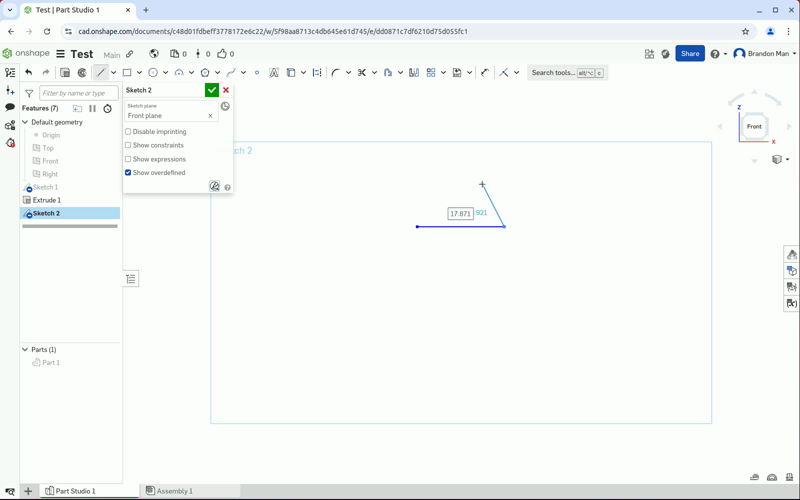
click(482, 183)
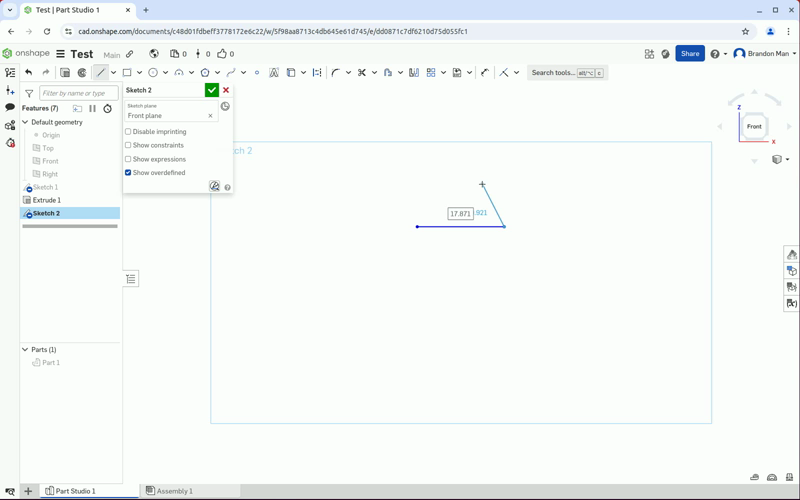
key_up(shift)
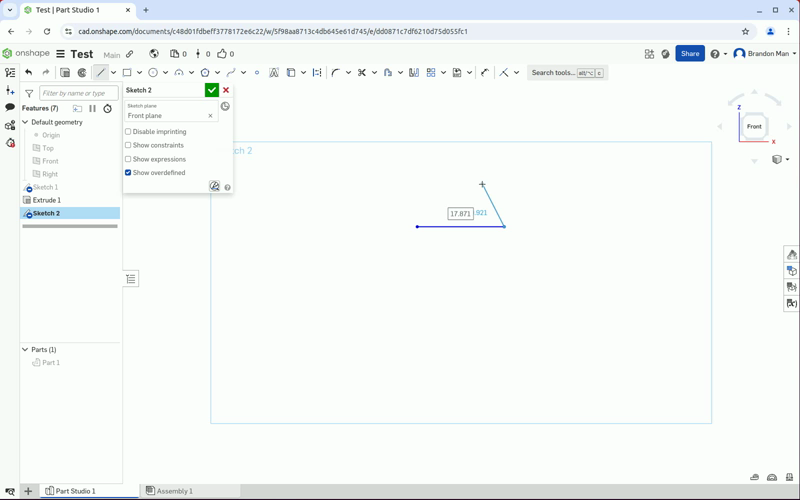
key(esc)
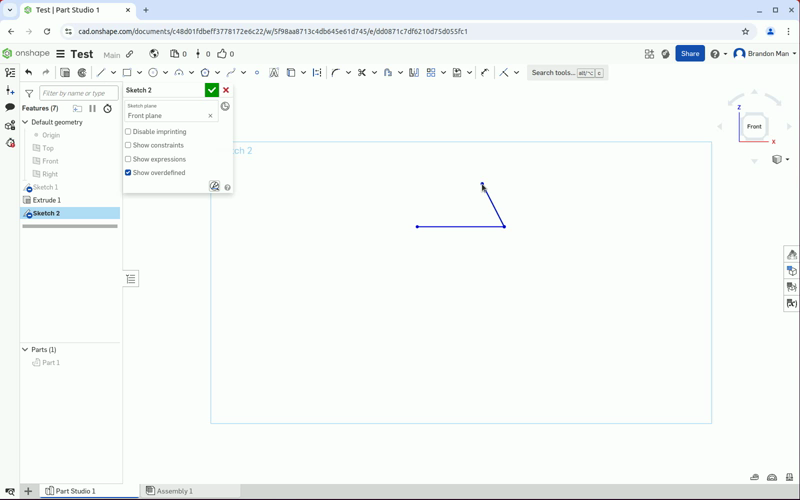
key(a)
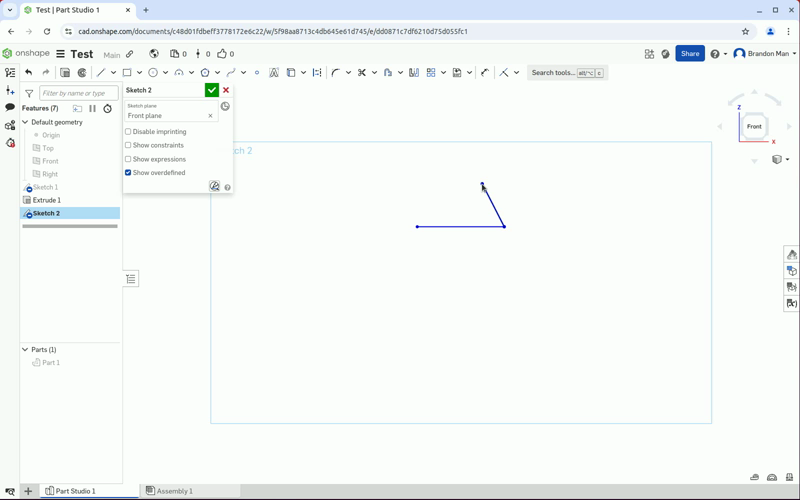
mouse_move(482, 183)
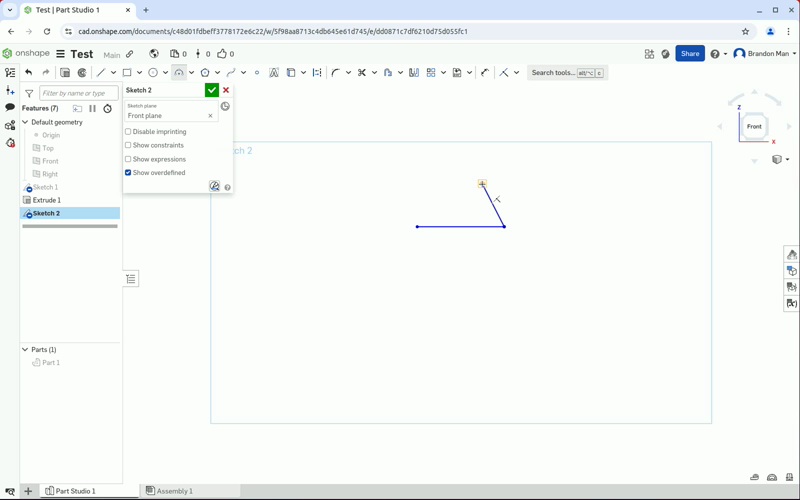
click(482, 183)
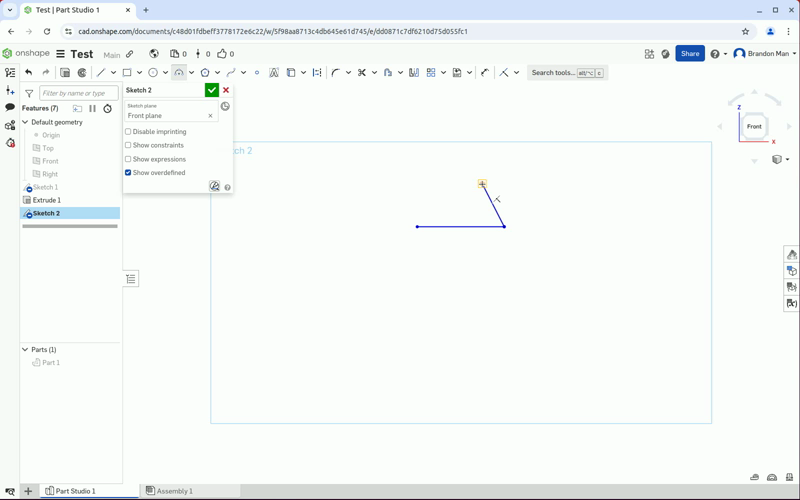
key_down(shift)
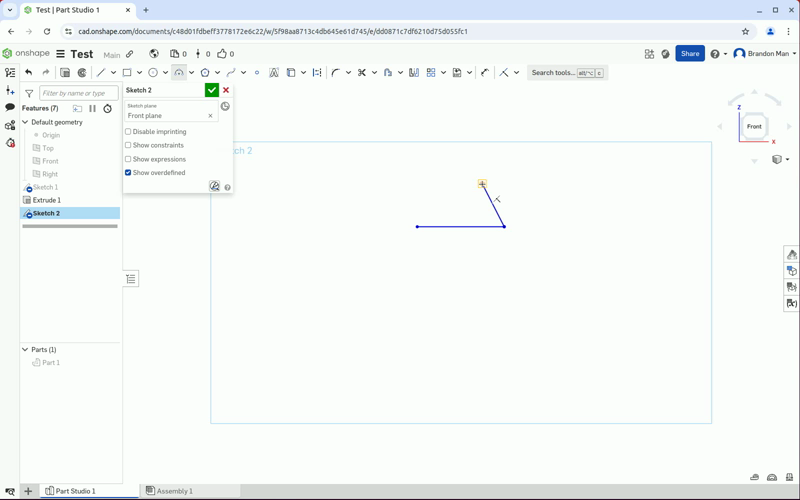
mouse_move(439, 183)
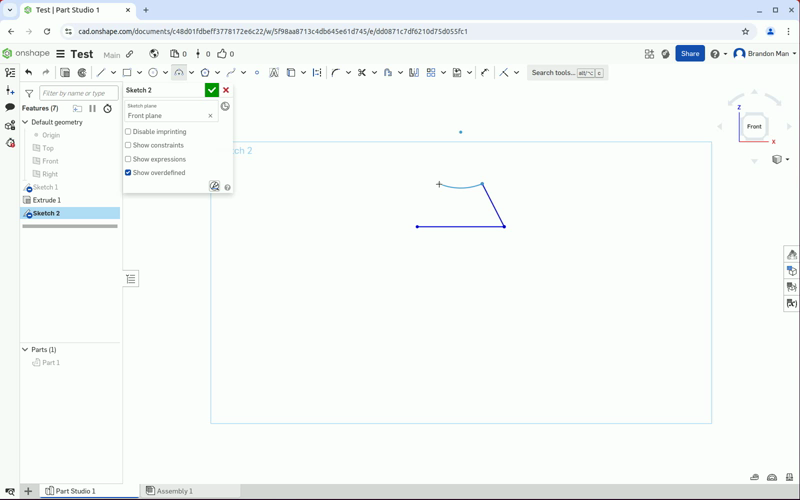
click(439, 183)
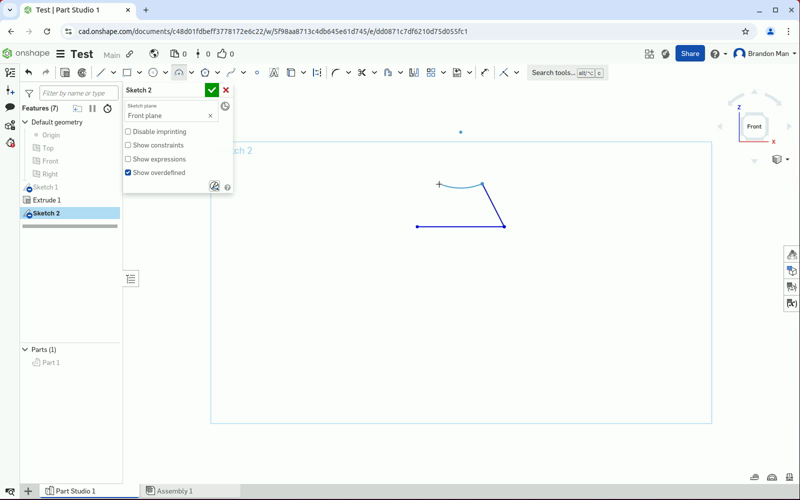
mouse_move(460, 170)
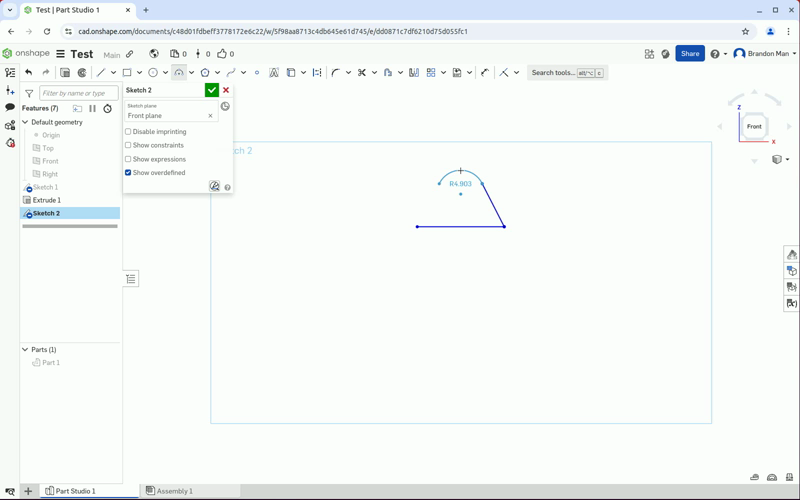
click(460, 170)
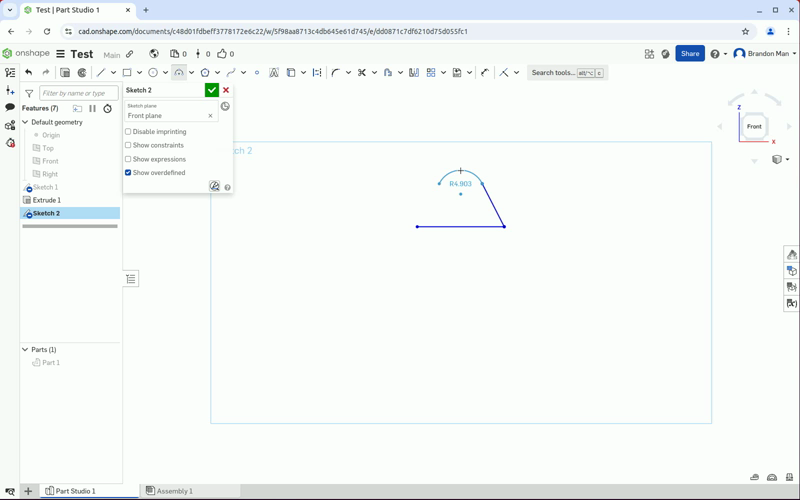
key_up(shift)
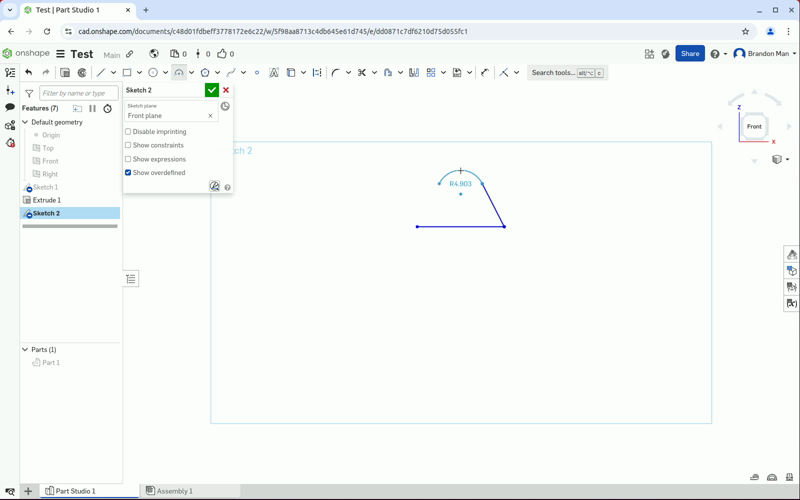
key(esc)
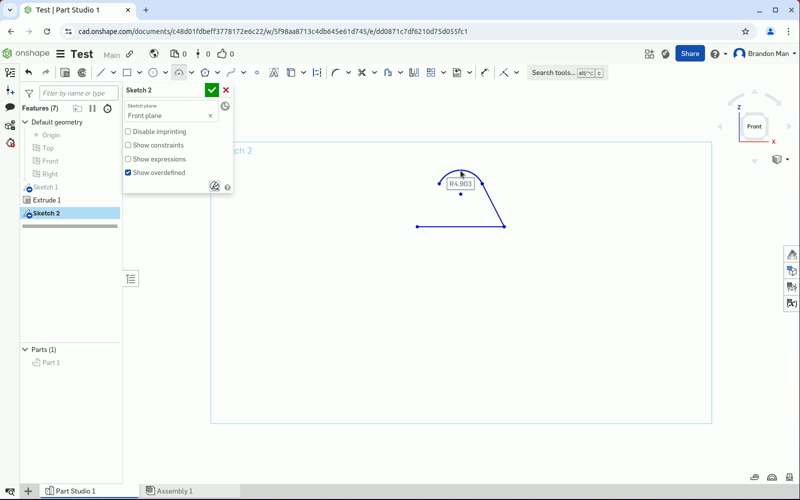
key(l)
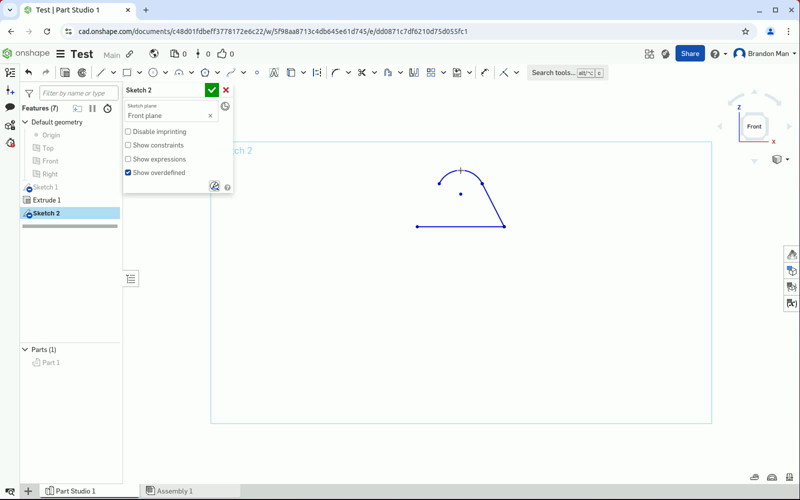
mouse_move(439, 183)
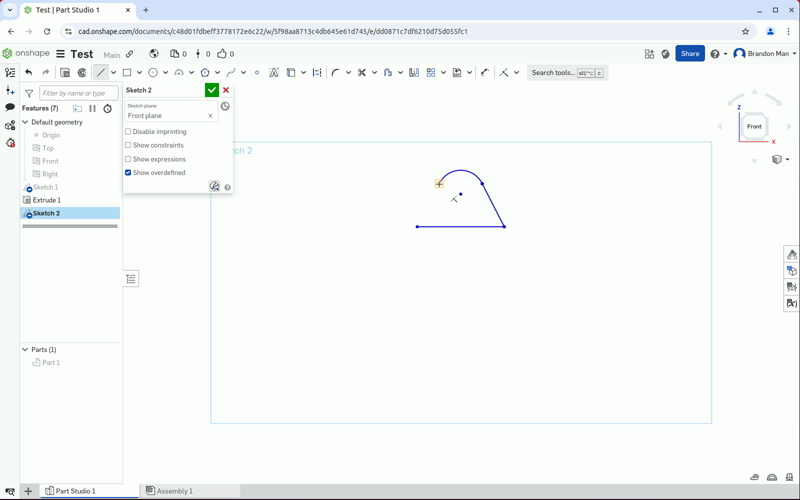
click(439, 183)
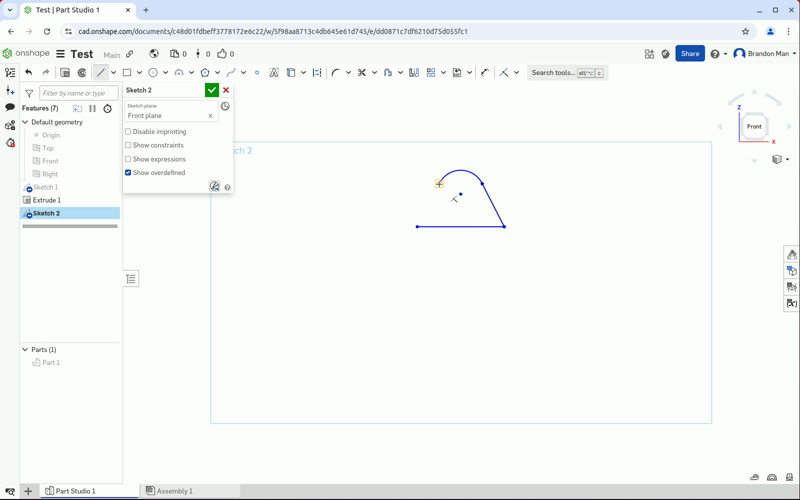
mouse_move(469, 183)
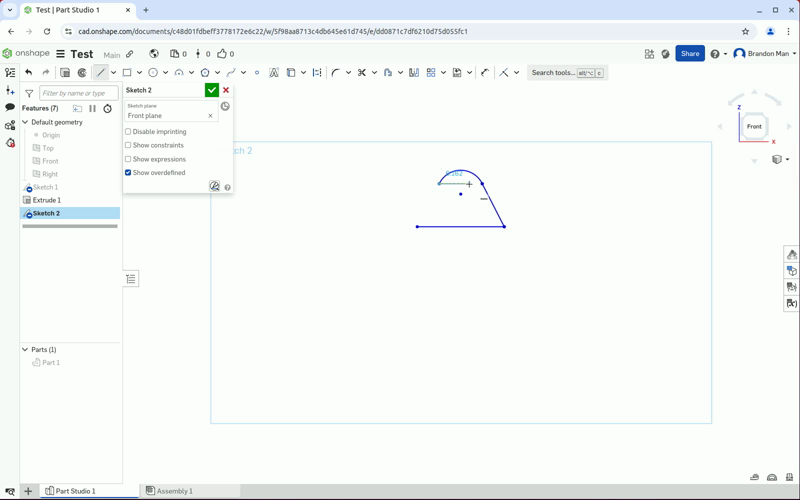
key_down(shift)
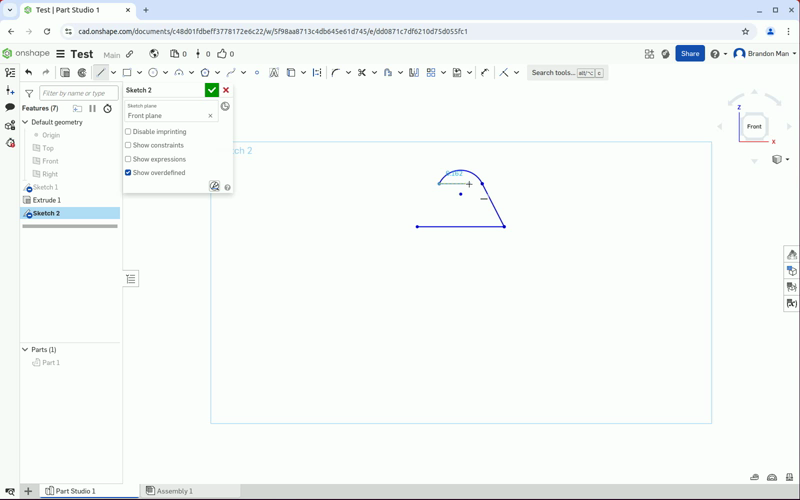
mouse_move(417, 226)
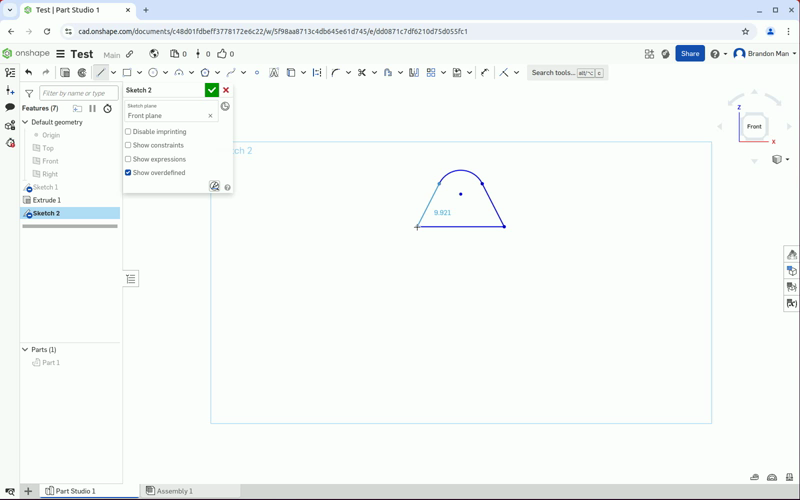
key_up(shift)
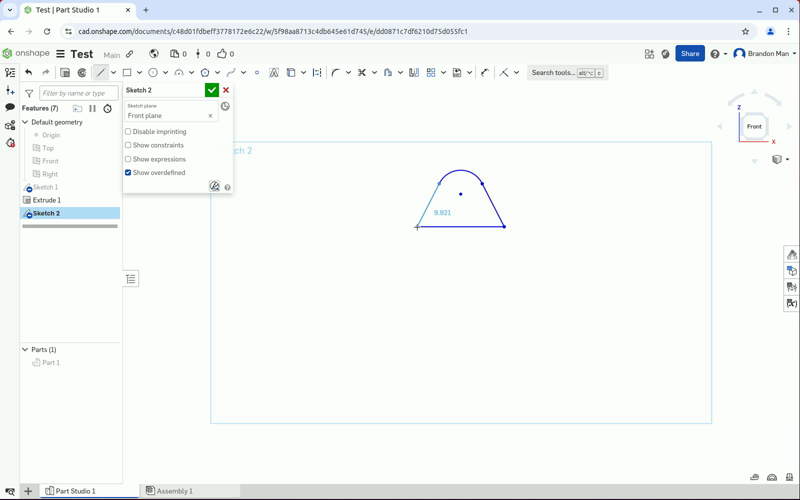
click(417, 226)
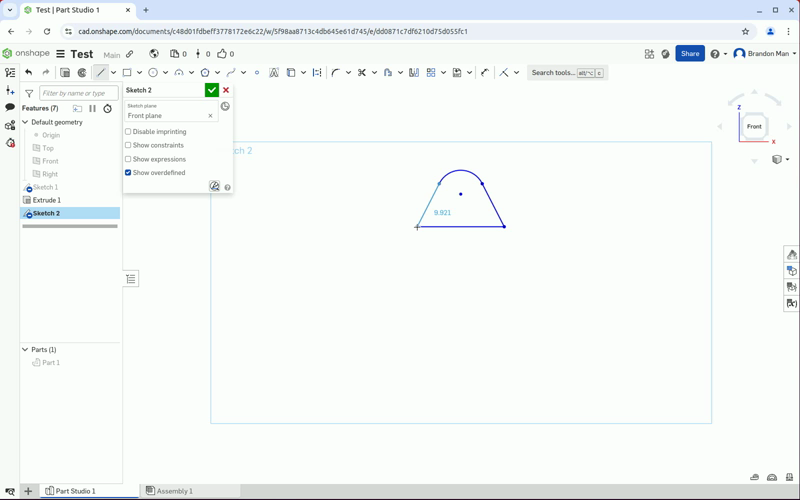
key(esc)
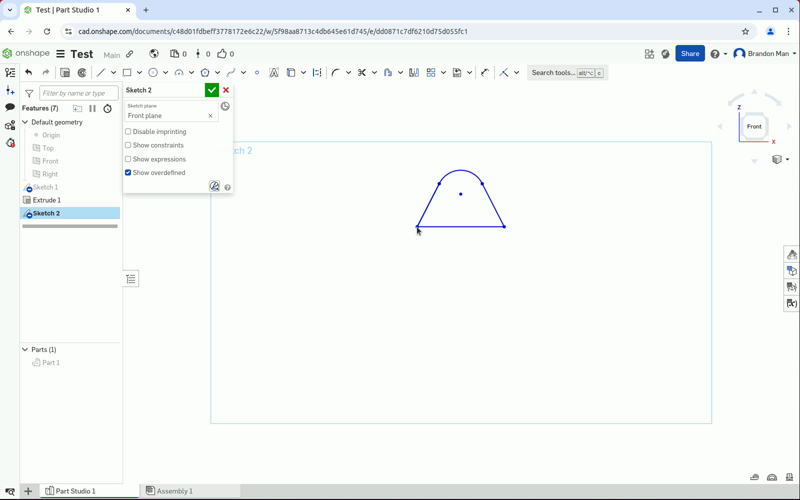
mouse_move(450, 183)
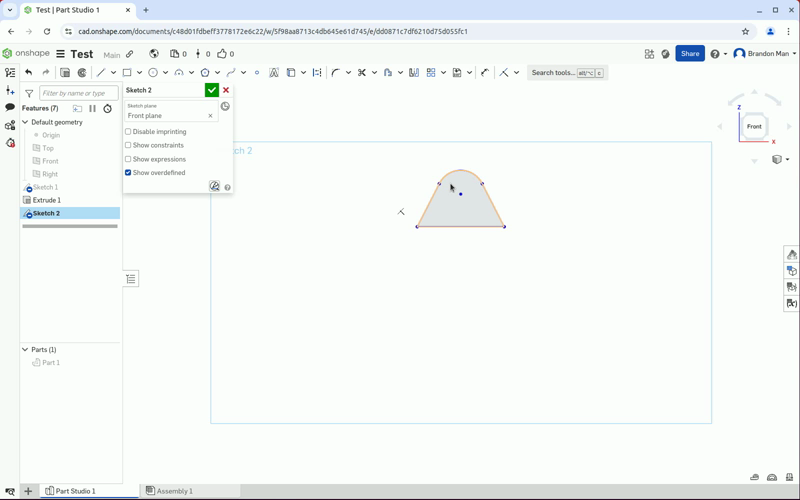
click(450, 183)
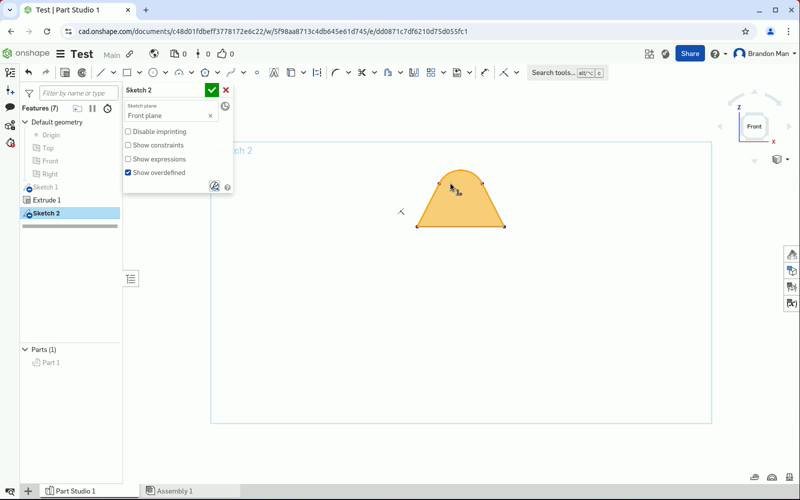
mouse_move(73, 352)
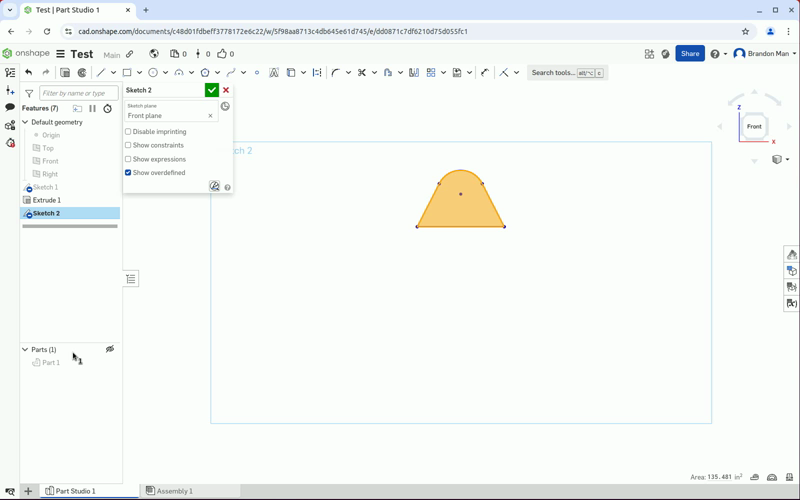
key(shift+y)
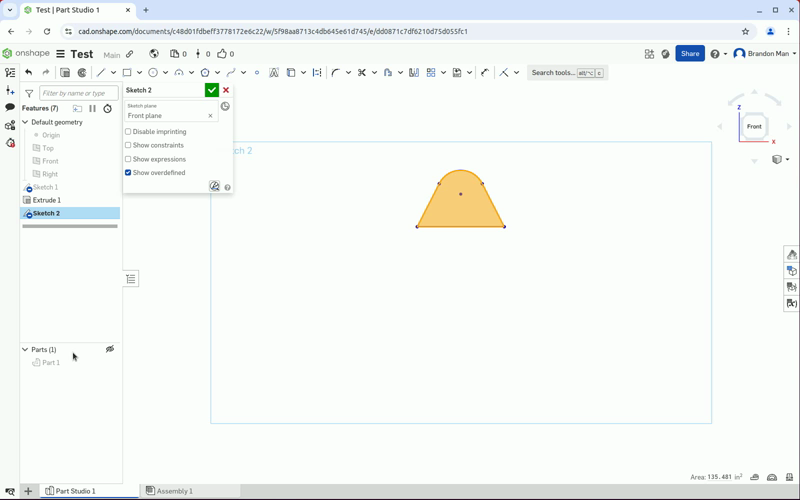
key(shift+e)
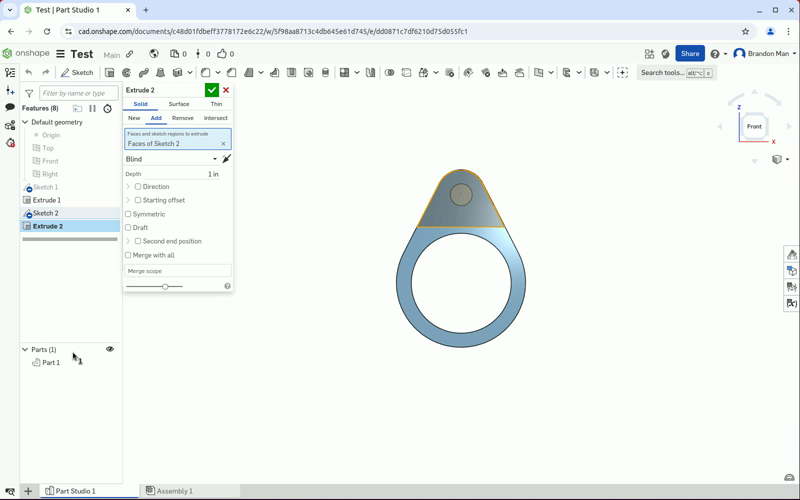
mouse_move(143, 106)
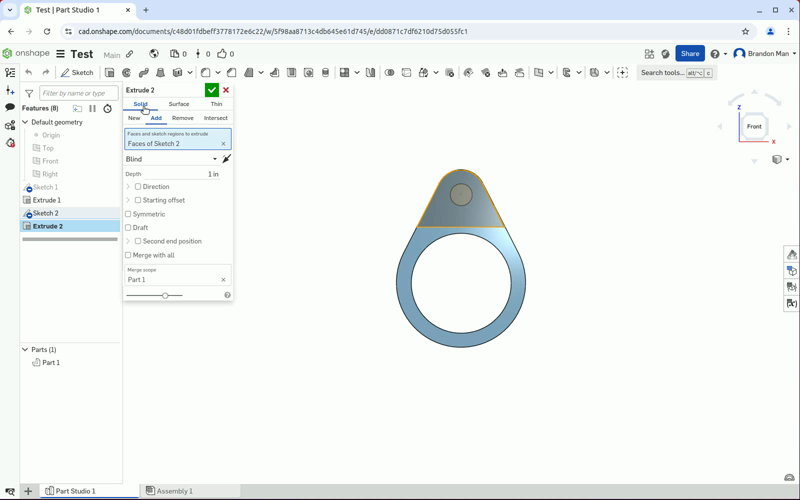
click(143, 106)
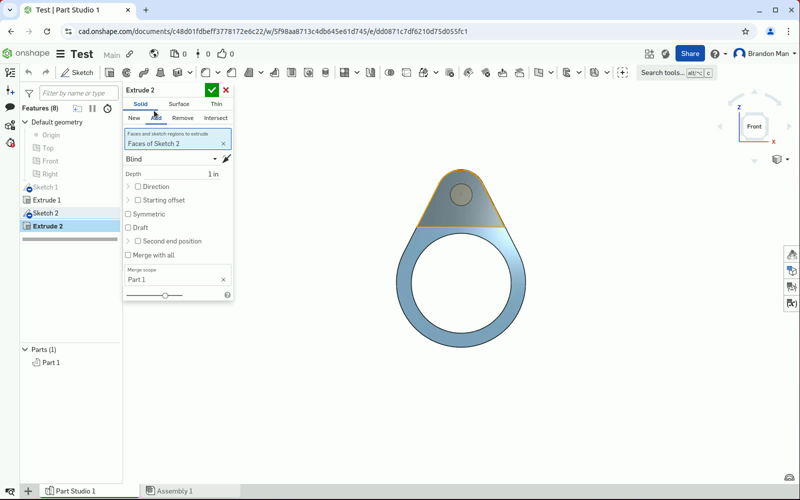
mouse_move(186, 120)
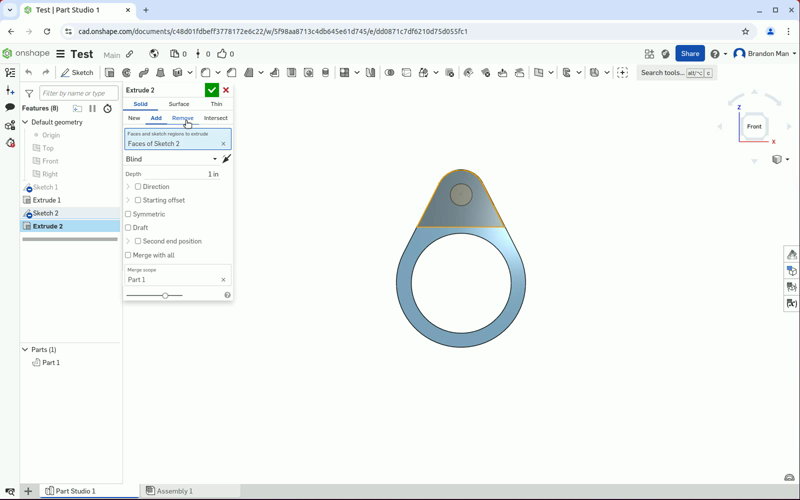
click(186, 120)
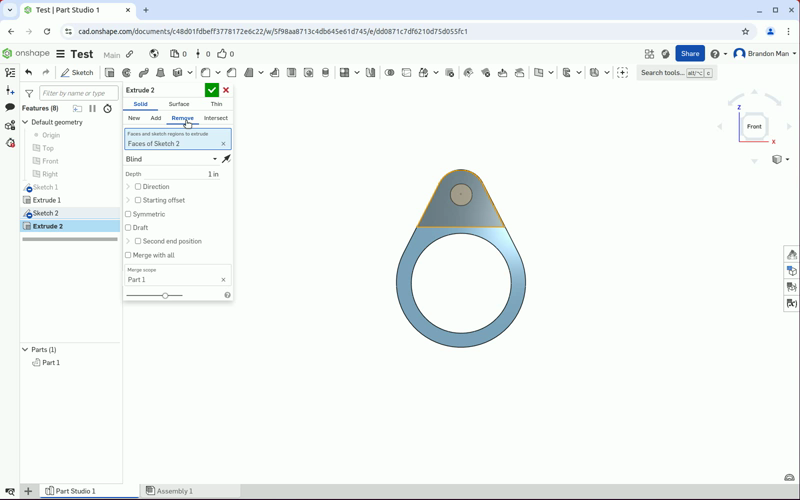
key(tab, 4)
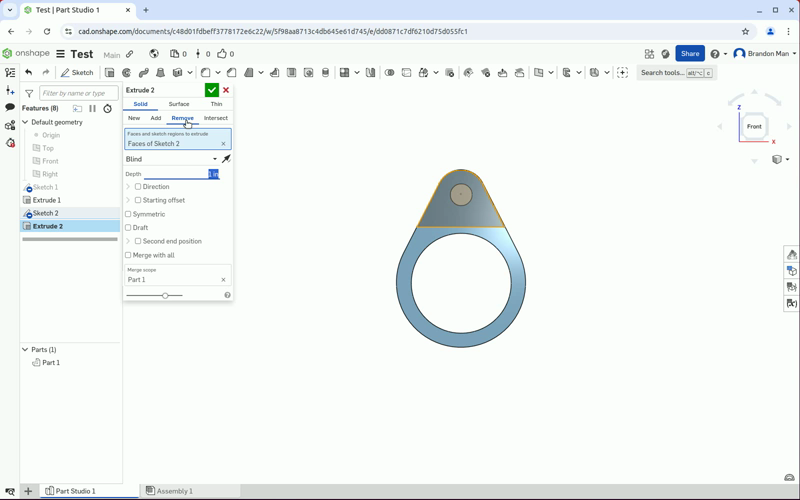
text(6.74)
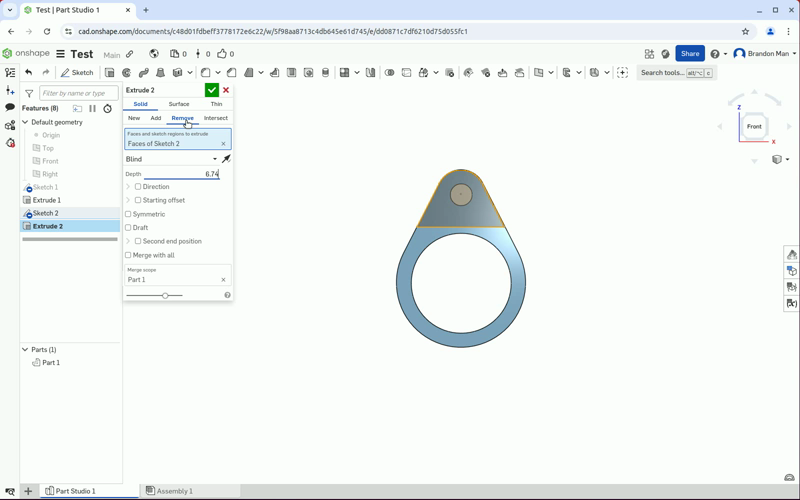
key(tab, 3)
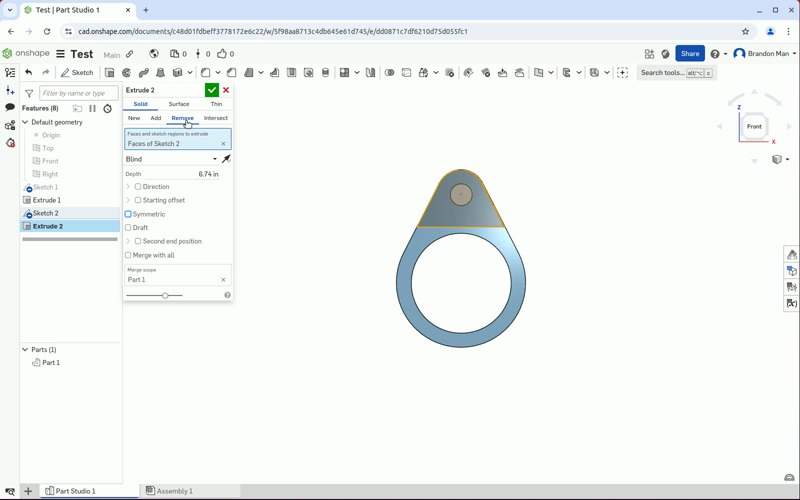
key(space)
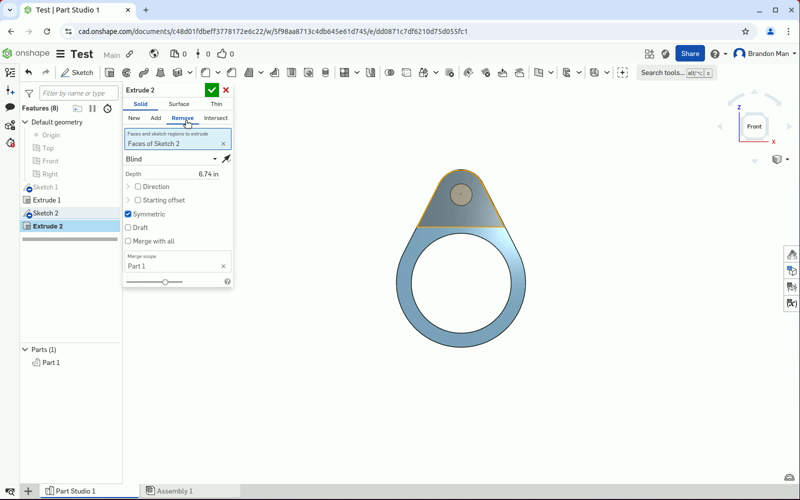
key(tab, 2)
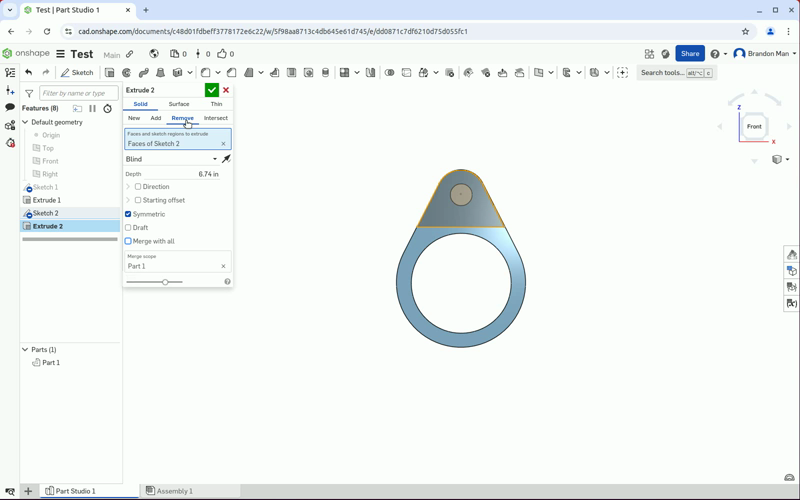
key(space)
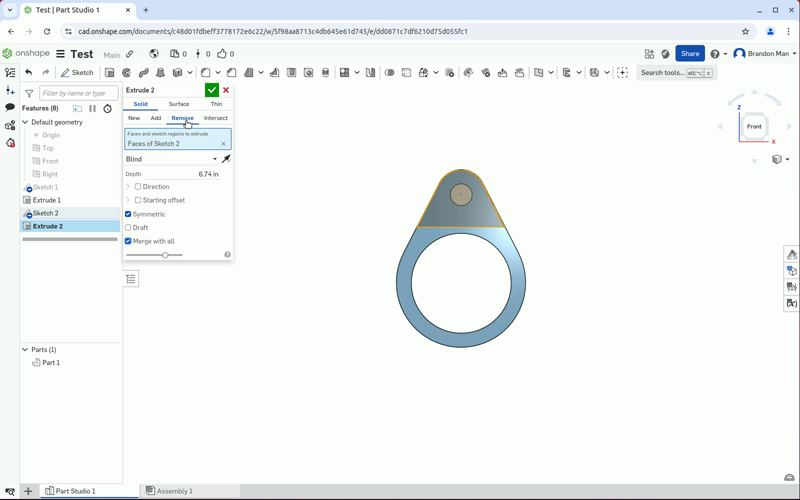
key(enter)
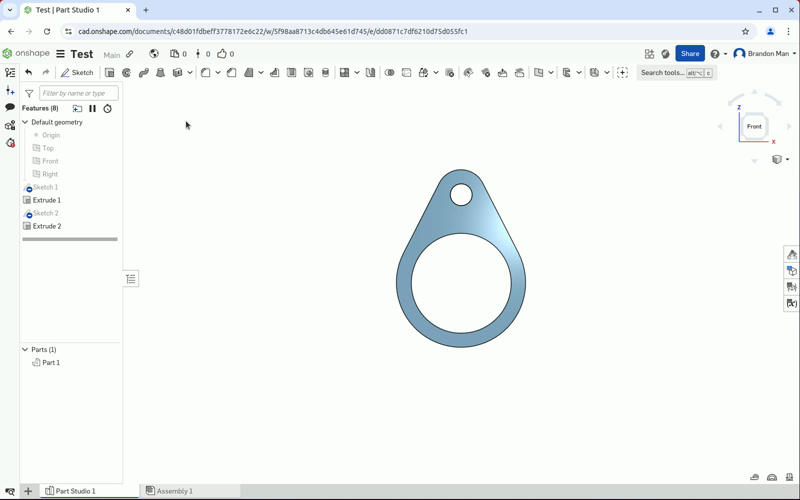
key(shift+h)
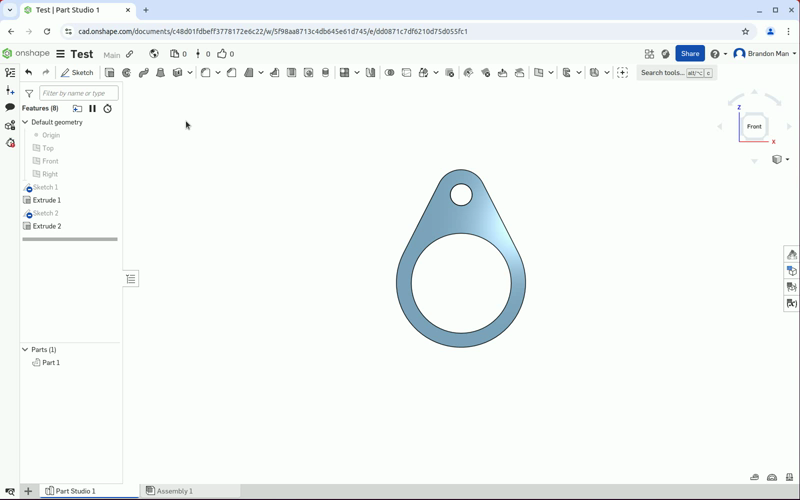
key(shift+h)
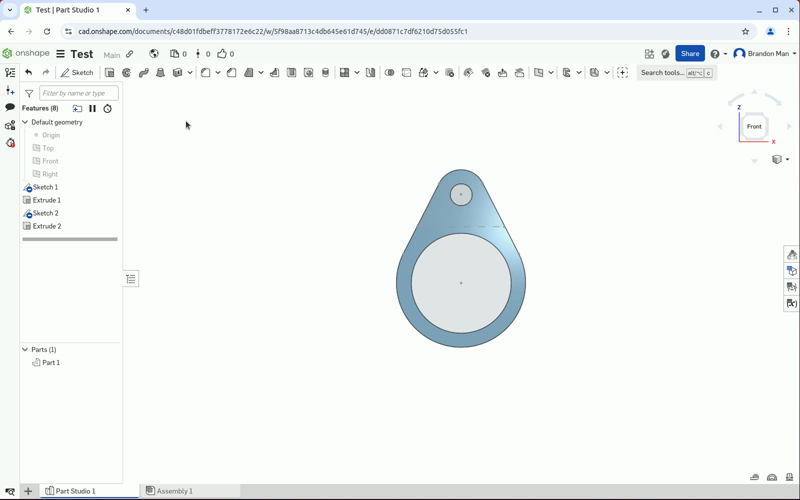
key(shift+7)
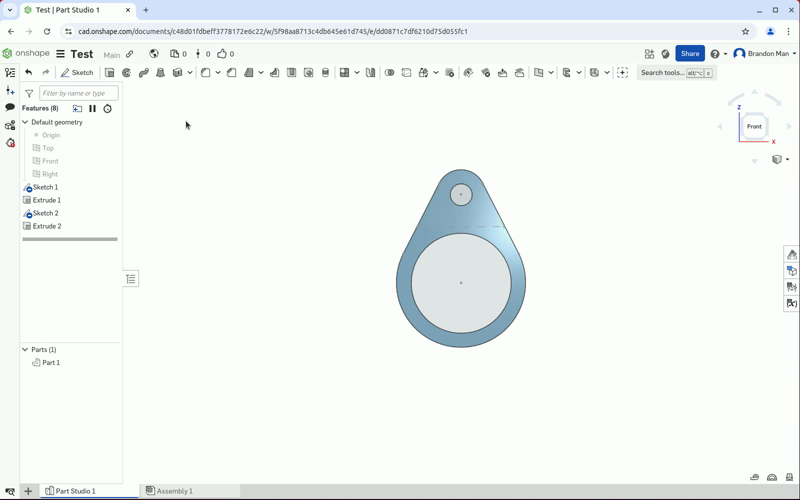
key(left, 2)
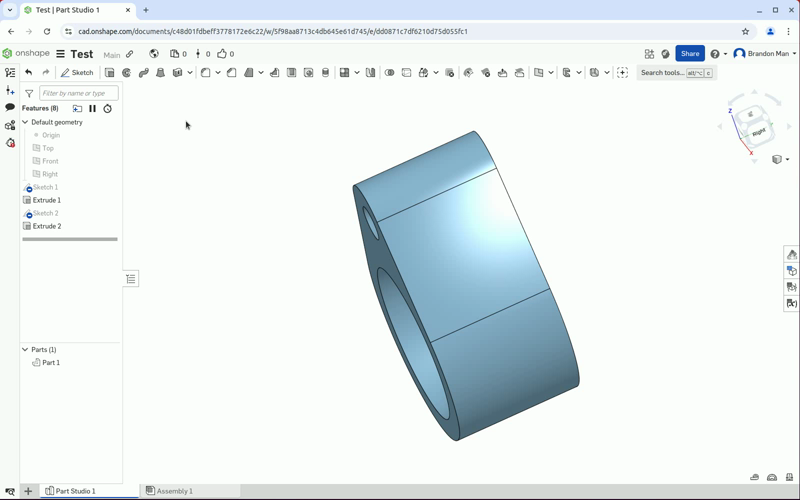
key(down, 2)
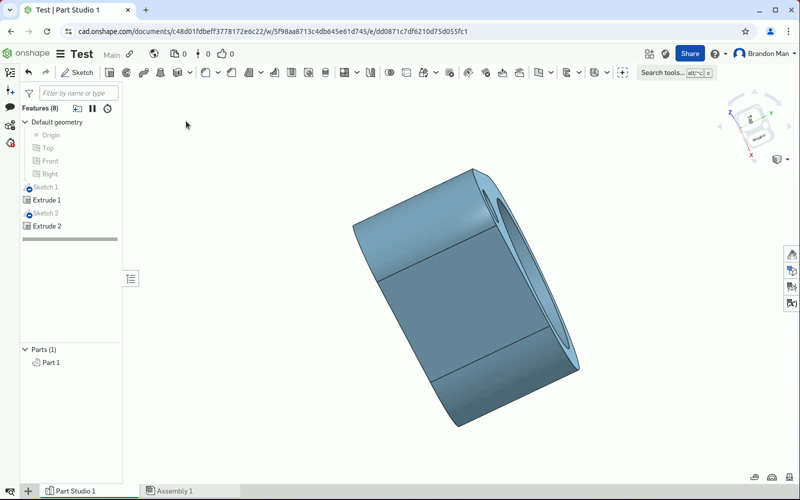
key(up, 2)
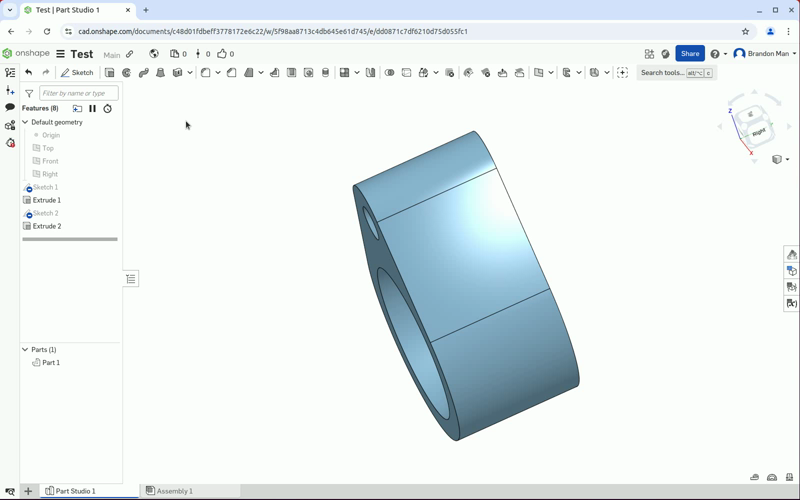
key(right, 2)
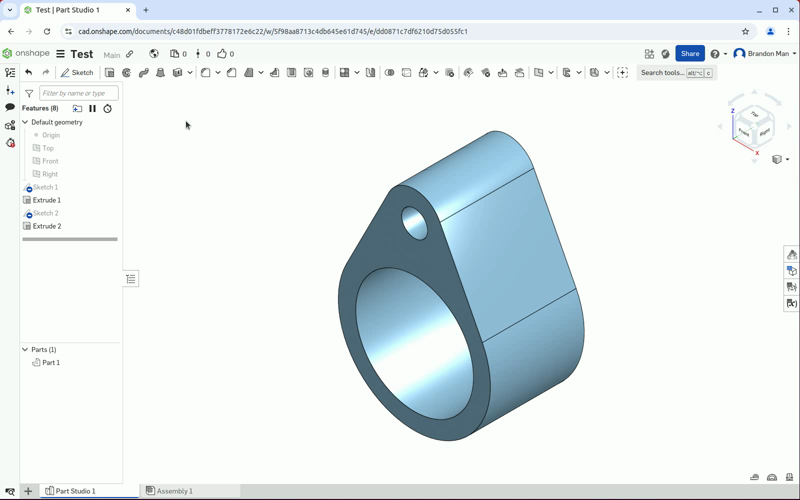
mouse_move(73, 189)
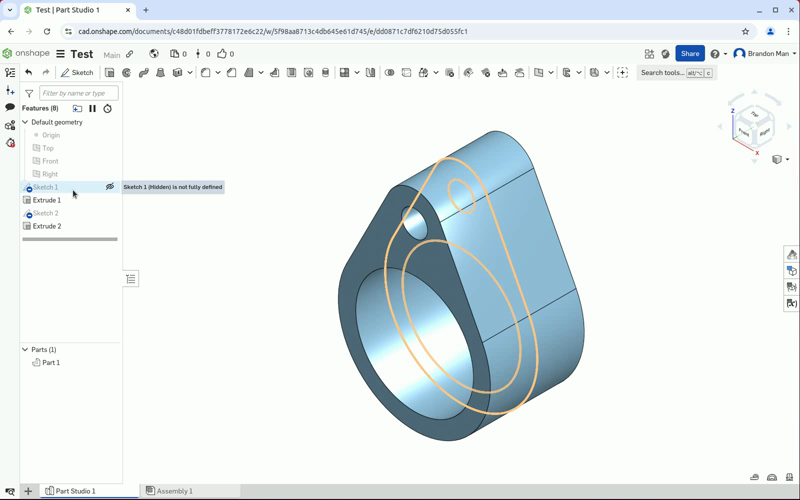
click(73, 189)